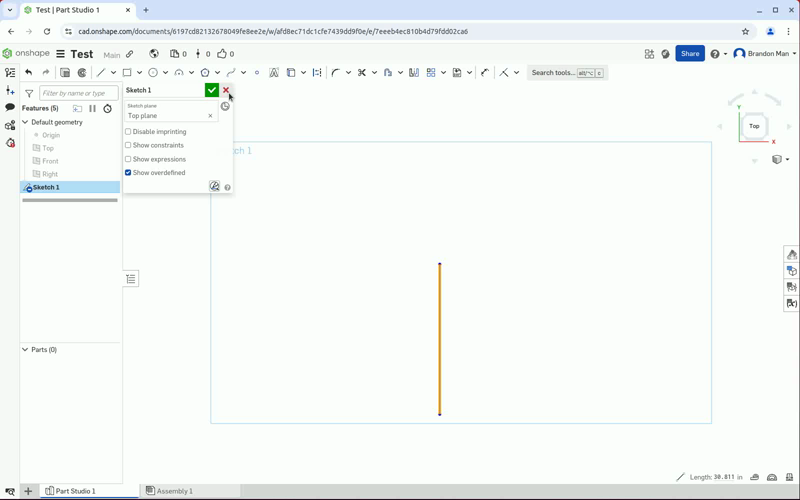
key(shift+h)
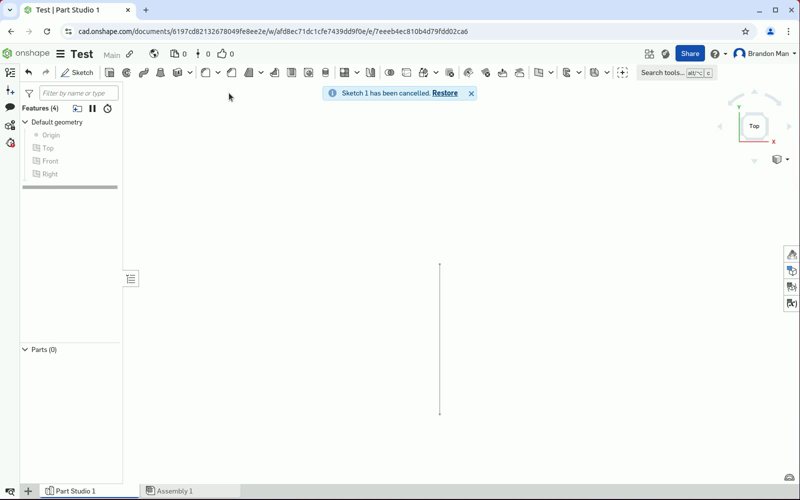
mouse_move(73, 352)
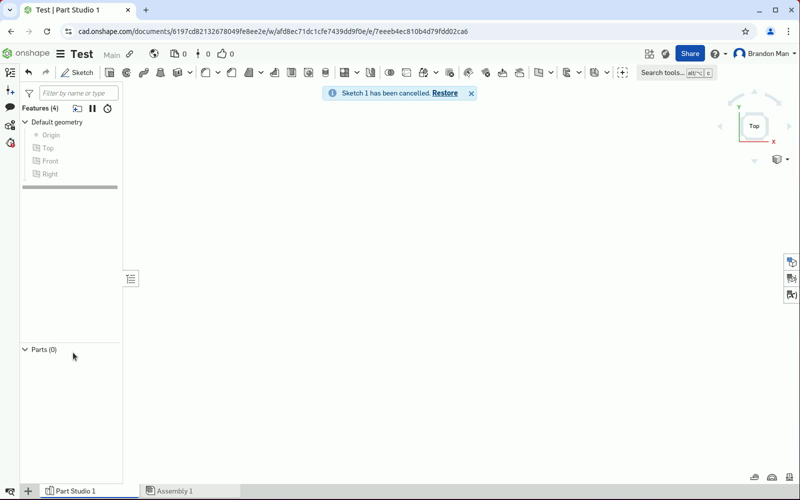
key(y)
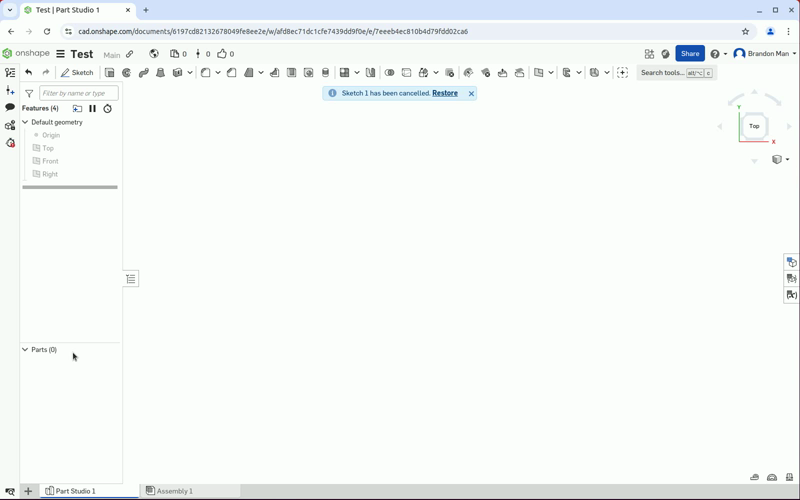
key(shift+p)
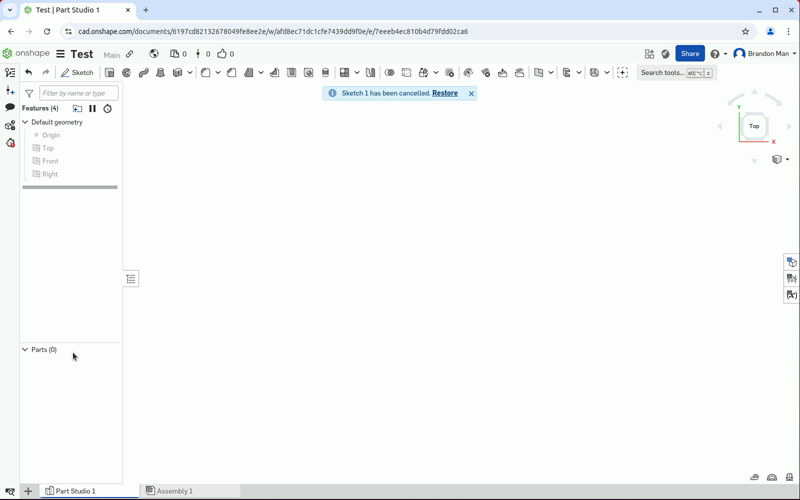
key(space)
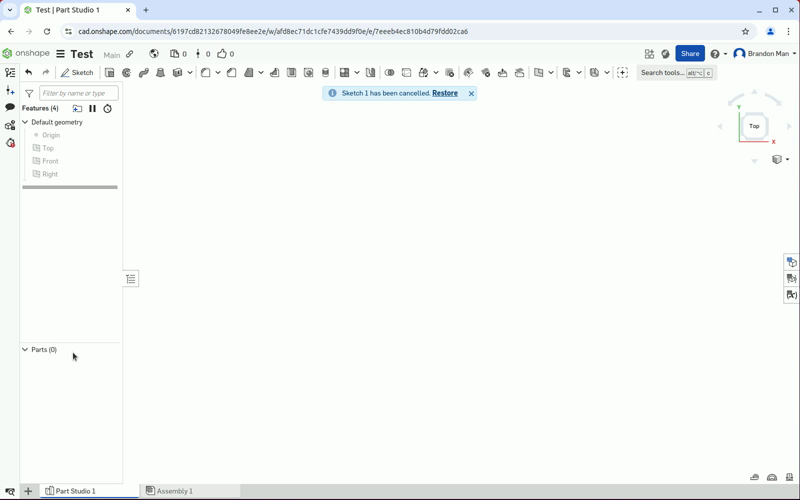
key_down(shift)
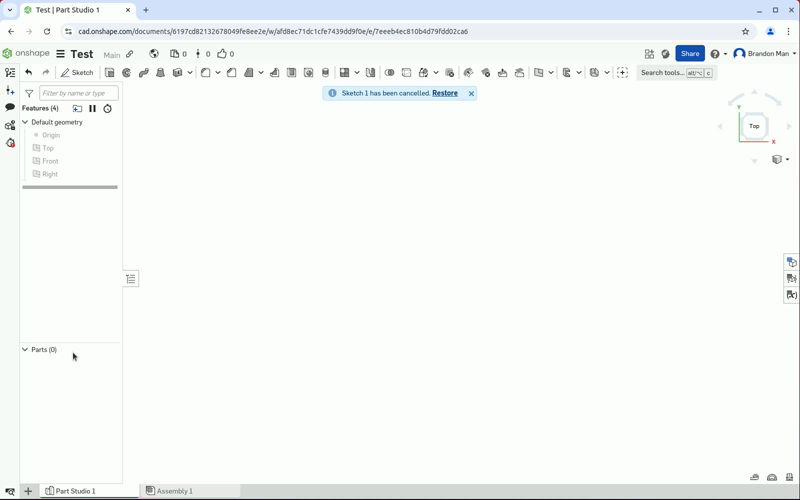
key(up)
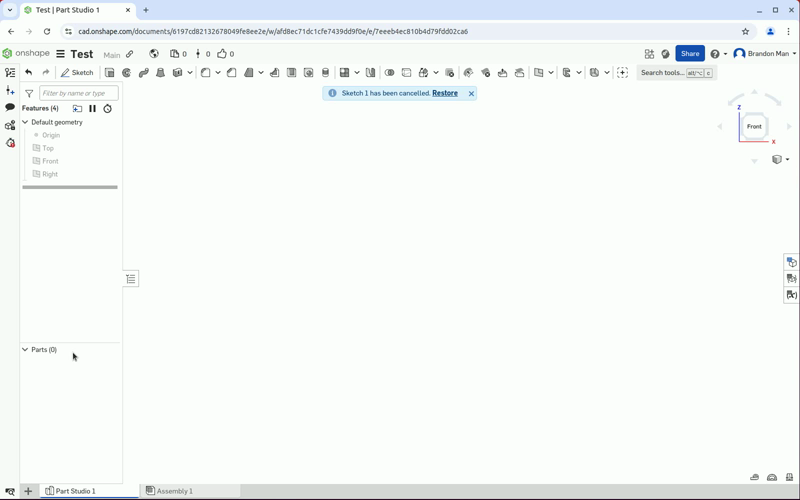
key_up(shift)
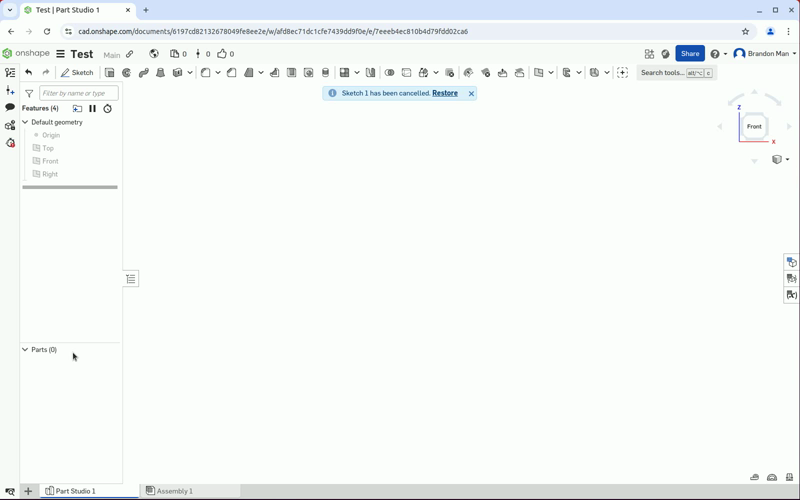
mouse_move(73, 352)
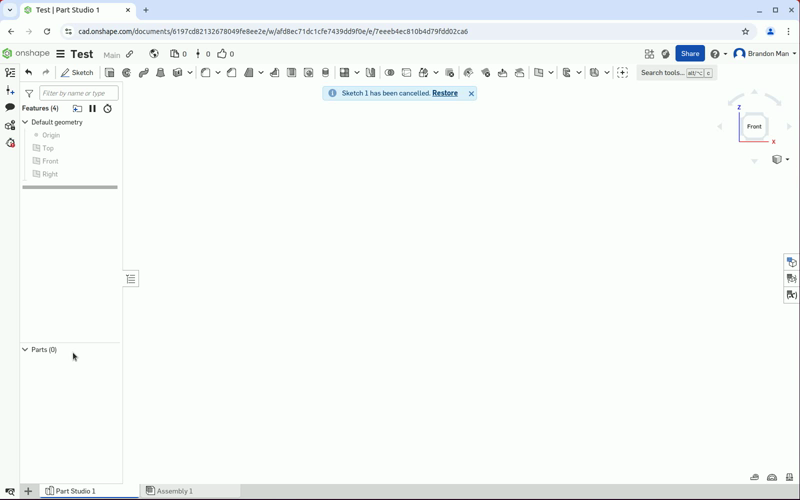
key(shift+y)
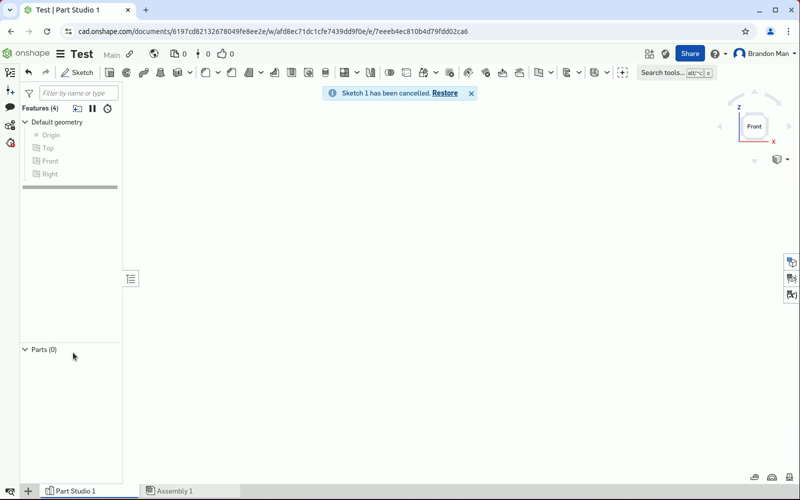
key(shift+s)
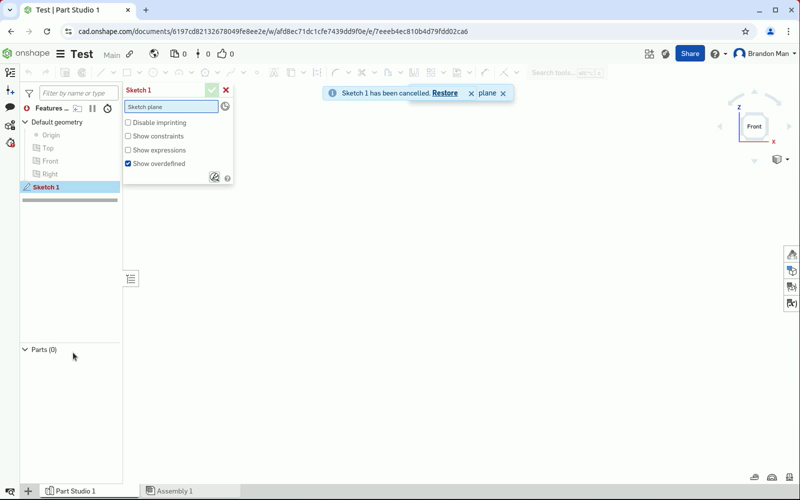
mouse_move(73, 163)
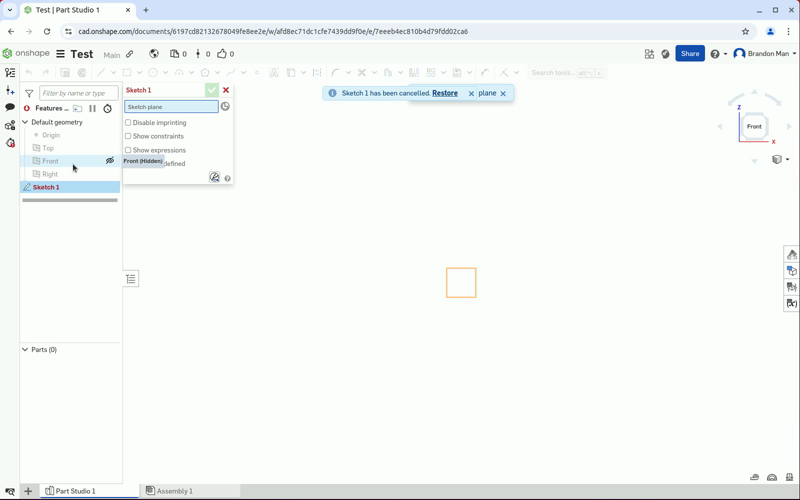
click(73, 163)
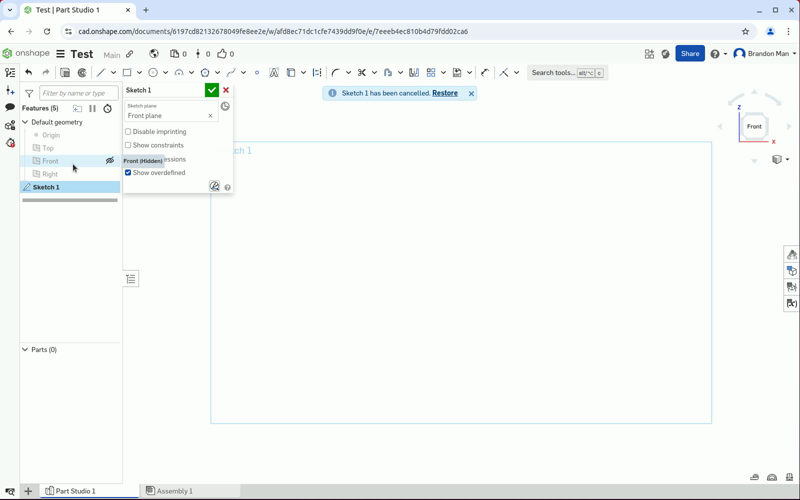
mouse_move(73, 352)
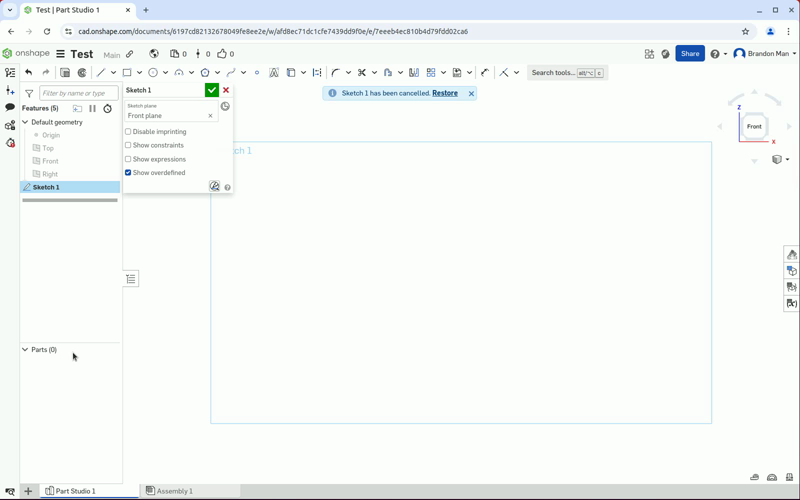
key(y)
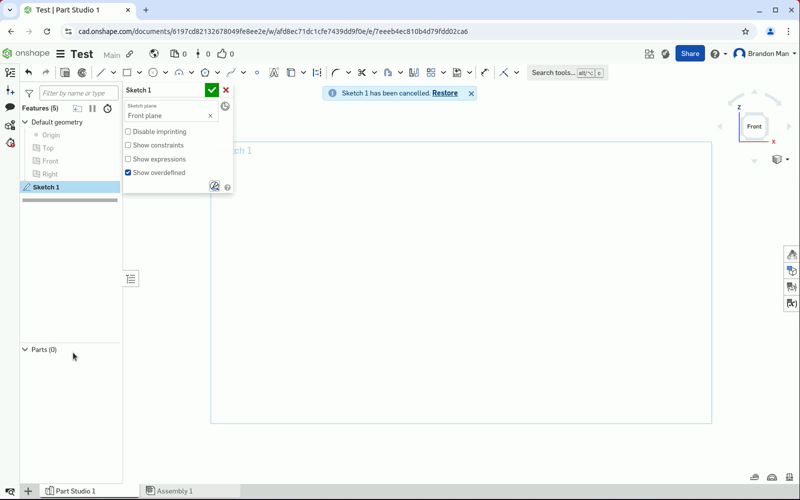
key(l)
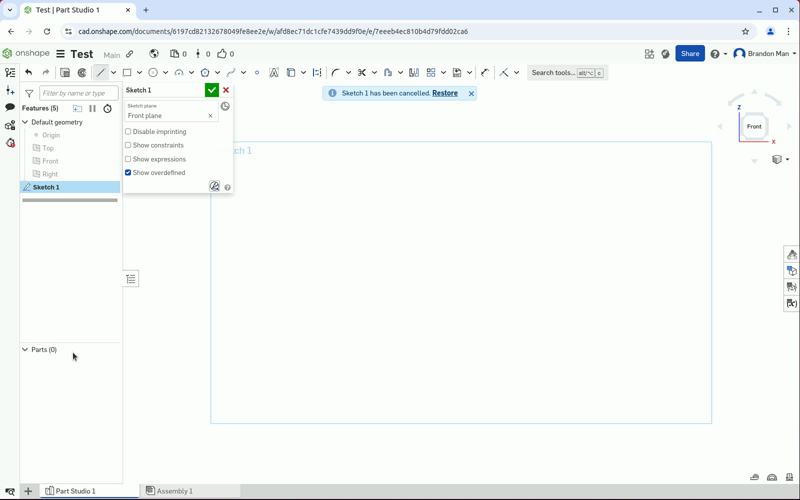
key_down(shift)
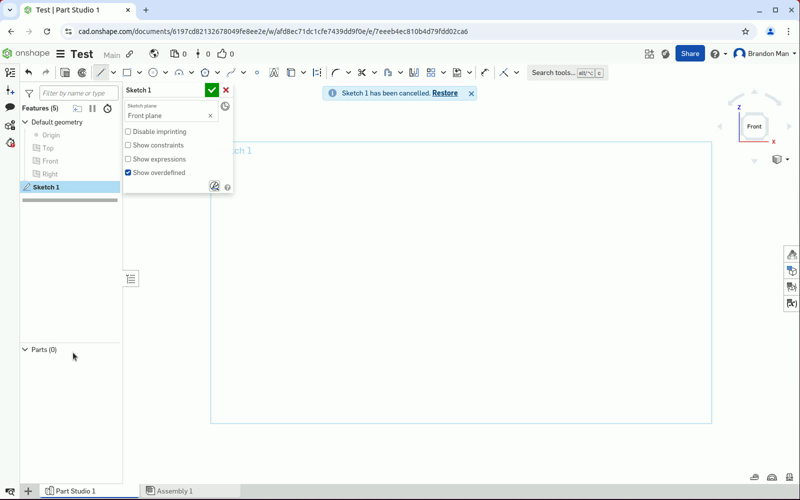
mouse_move(531, 366)
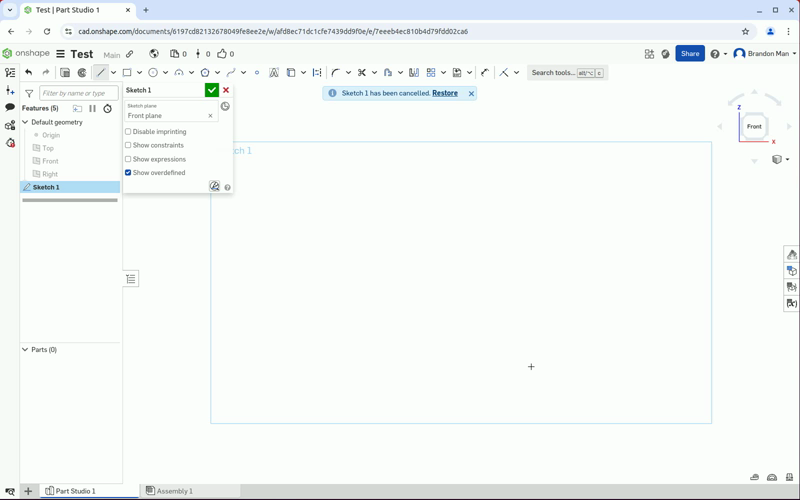
click(531, 366)
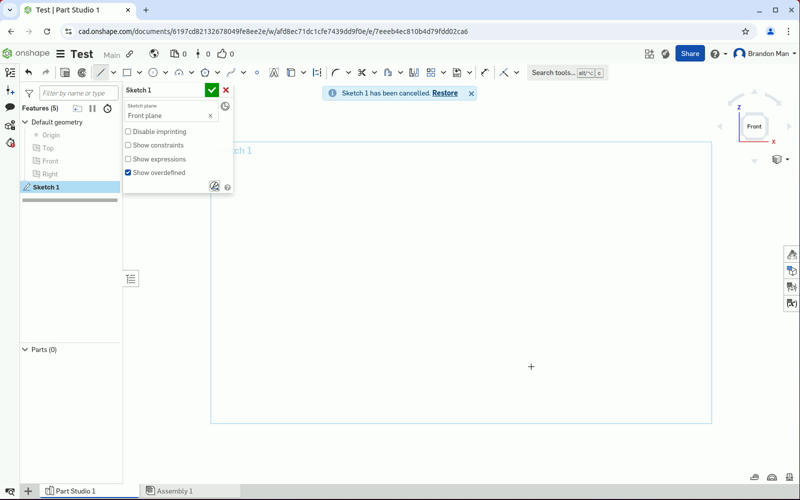
key_up(shift)
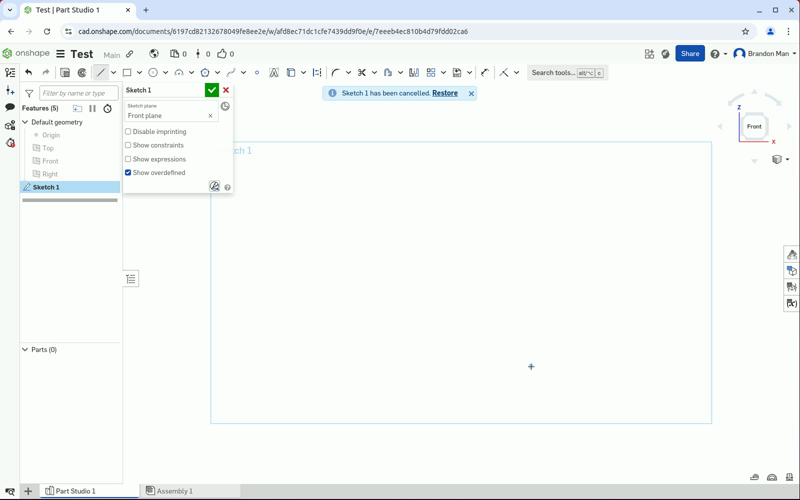
key_down(shift)
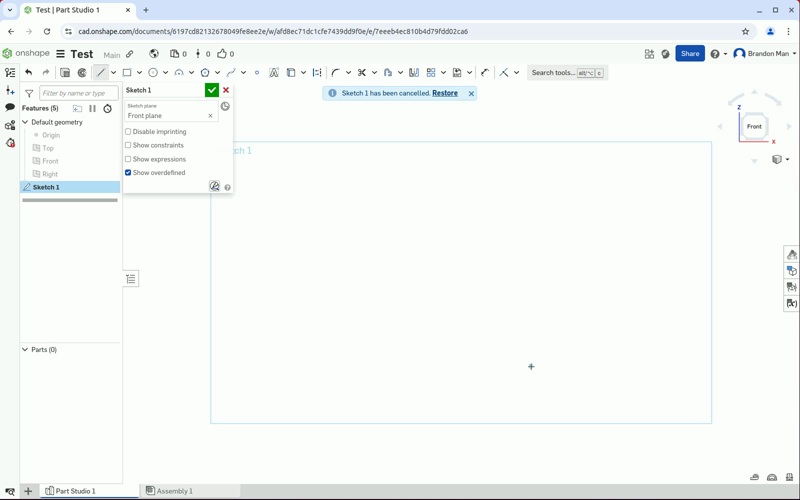
mouse_move(561, 366)
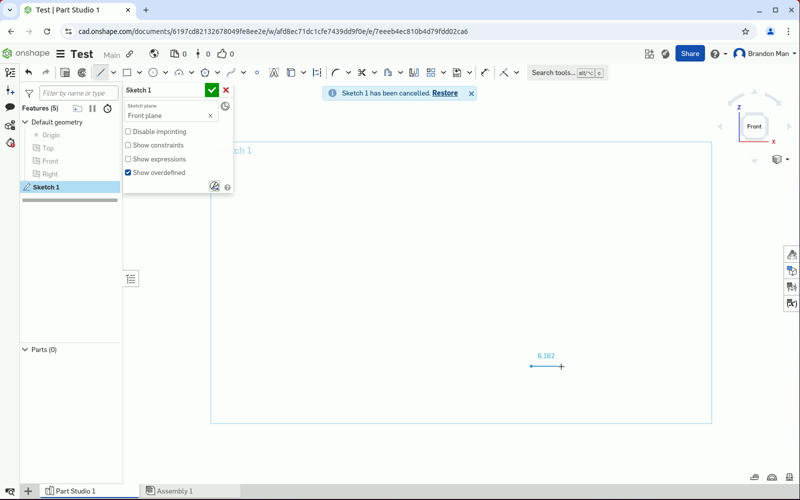
mouse_move(538, 366)
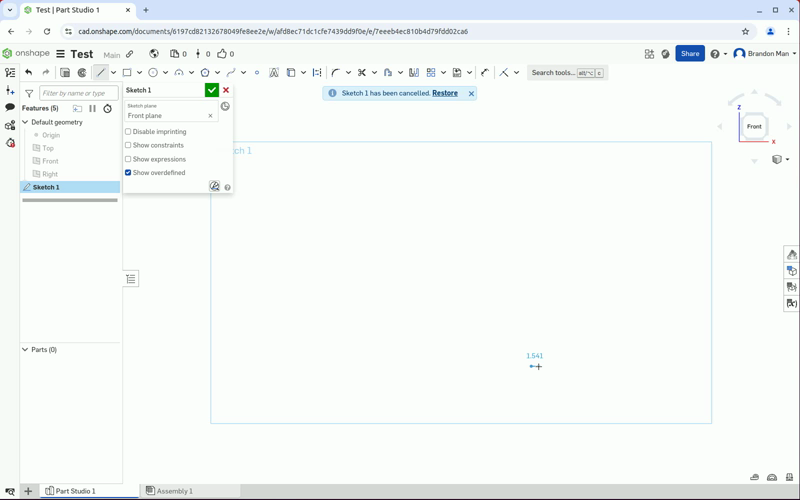
click(538, 366)
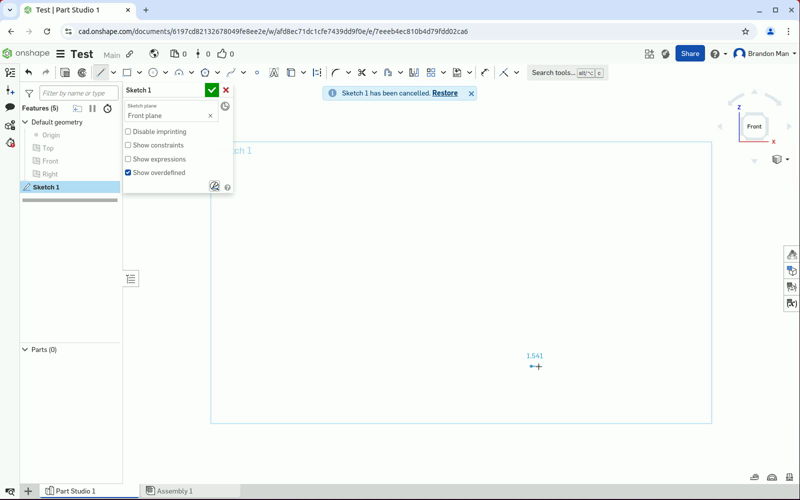
key_up(shift)
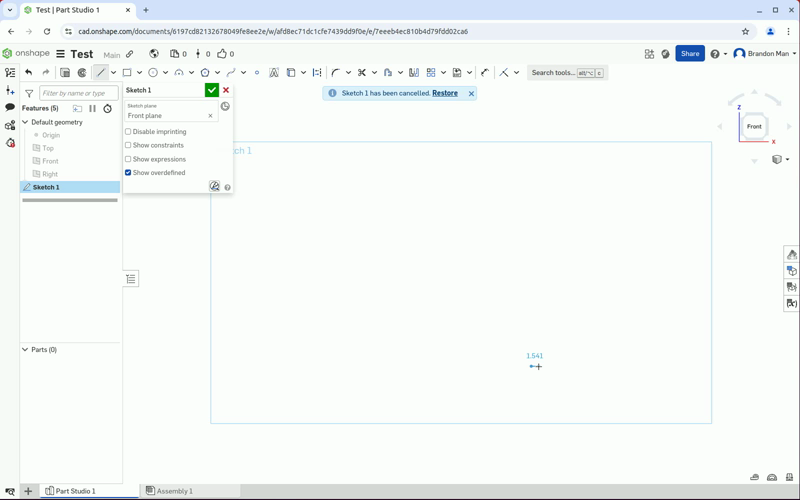
key_down(shift)
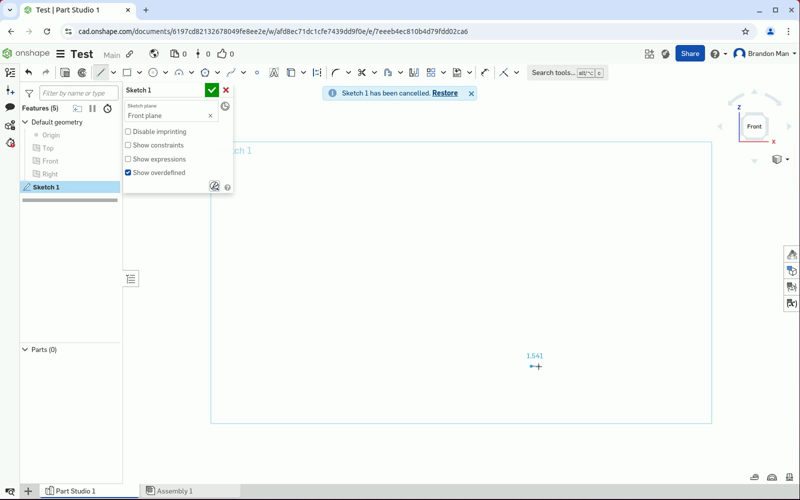
mouse_move(538, 184)
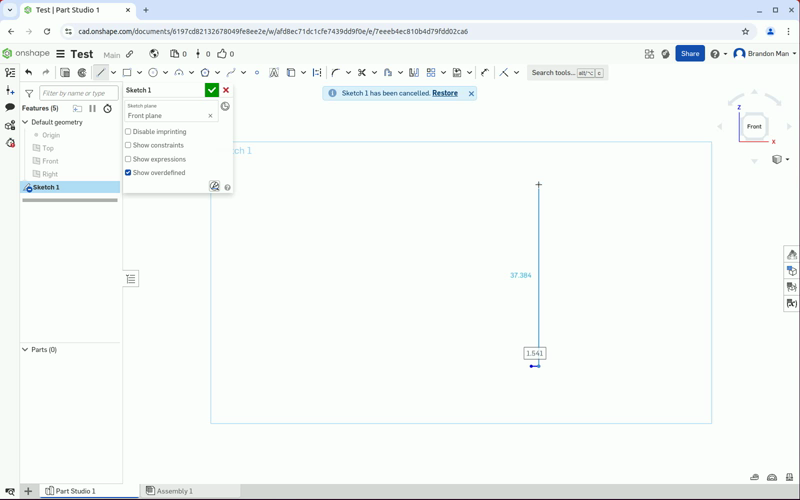
click(538, 184)
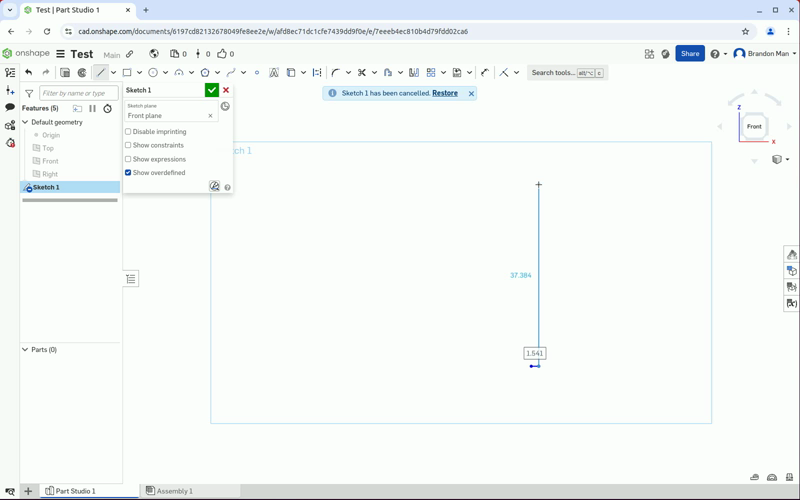
key_up(shift)
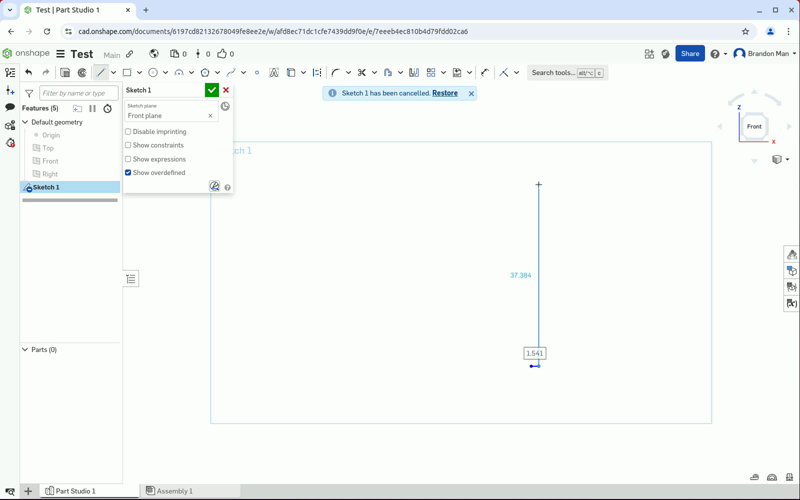
key_down(shift)
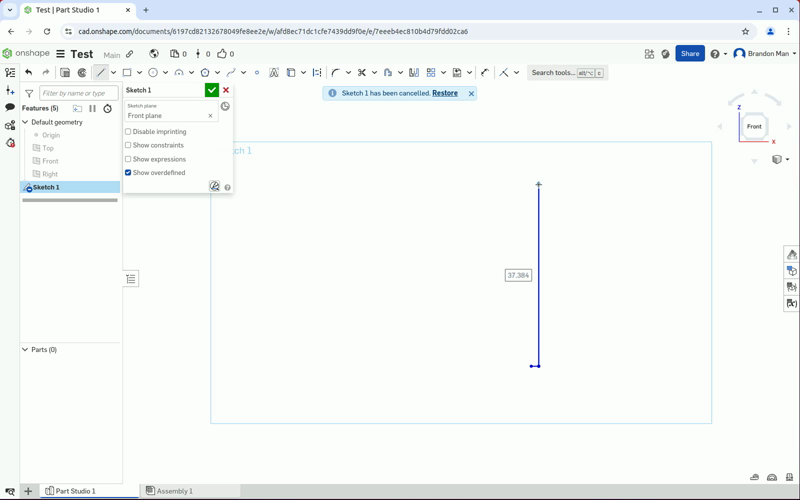
mouse_move(568, 184)
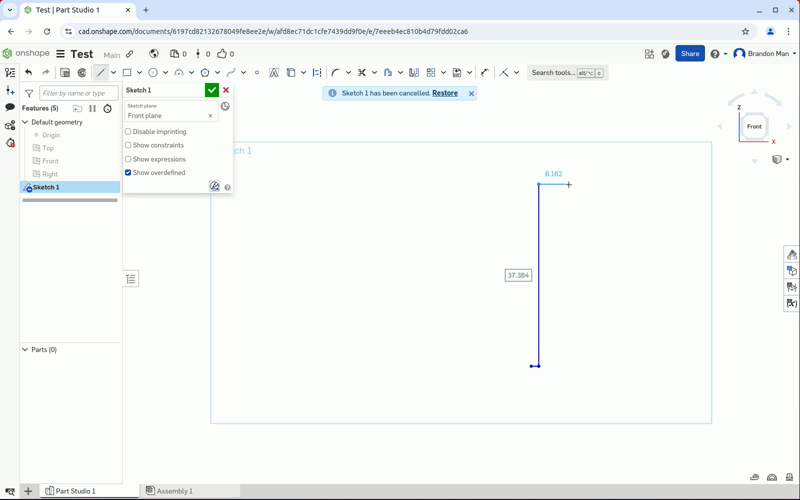
mouse_move(531, 184)
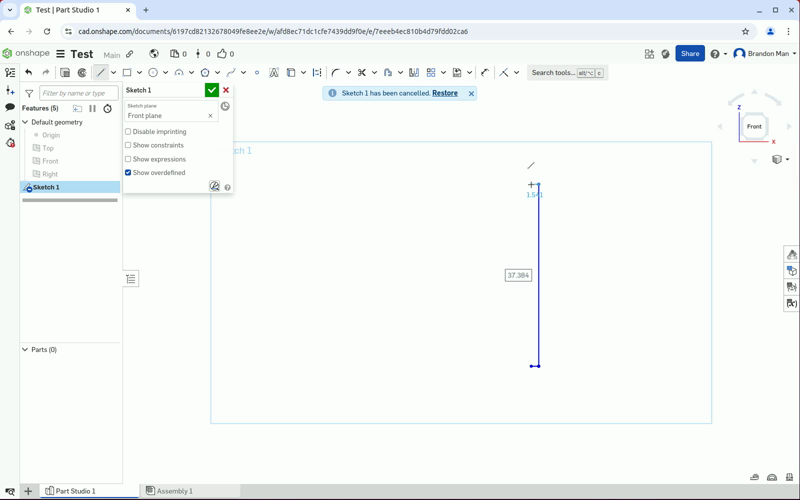
click(531, 184)
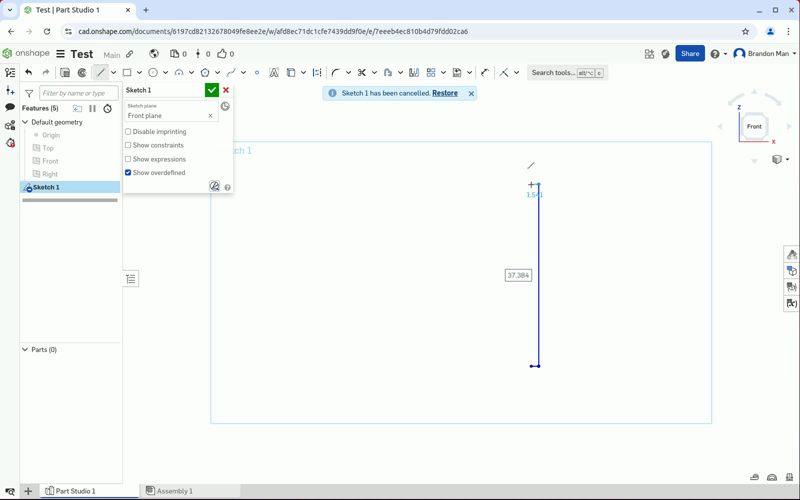
key_up(shift)
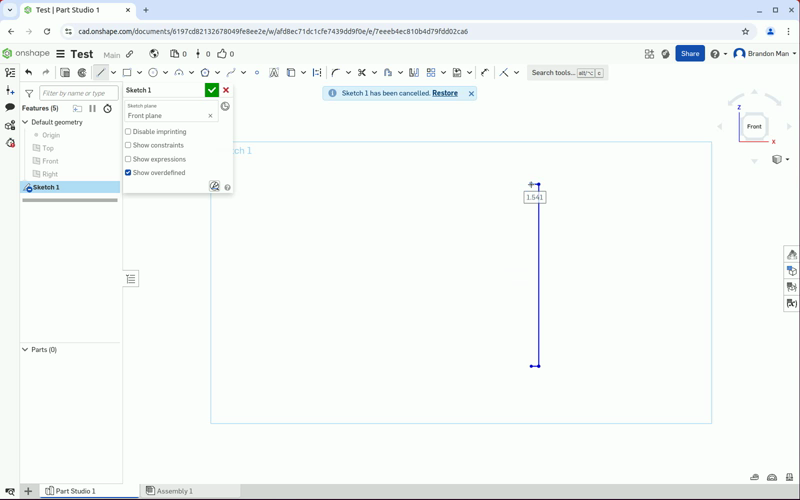
key_down(shift)
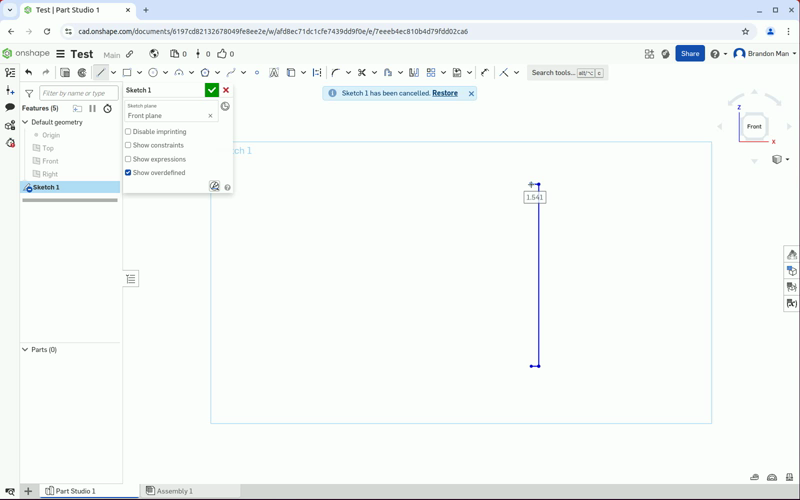
mouse_move(531, 366)
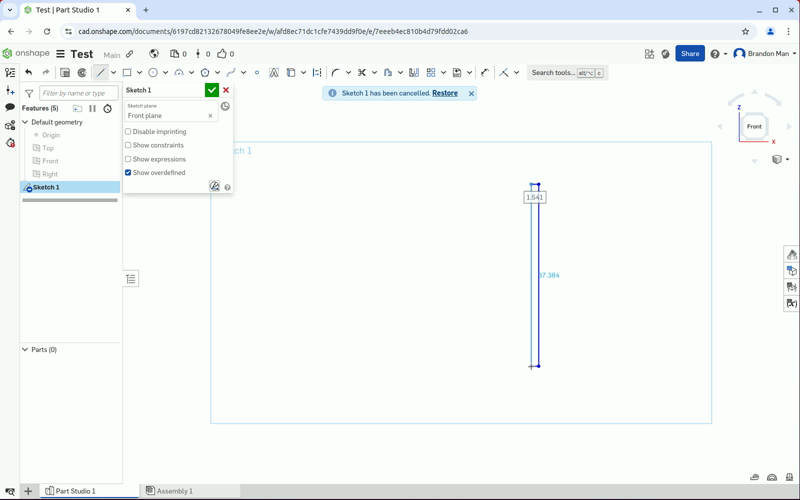
key_up(shift)
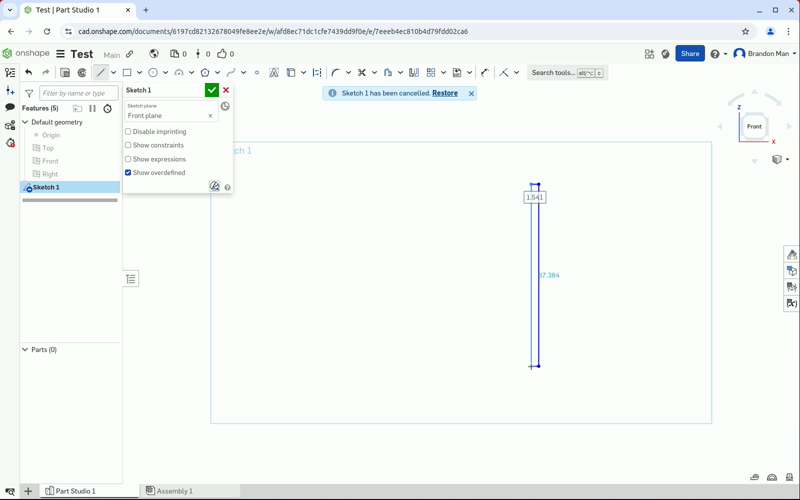
click(531, 366)
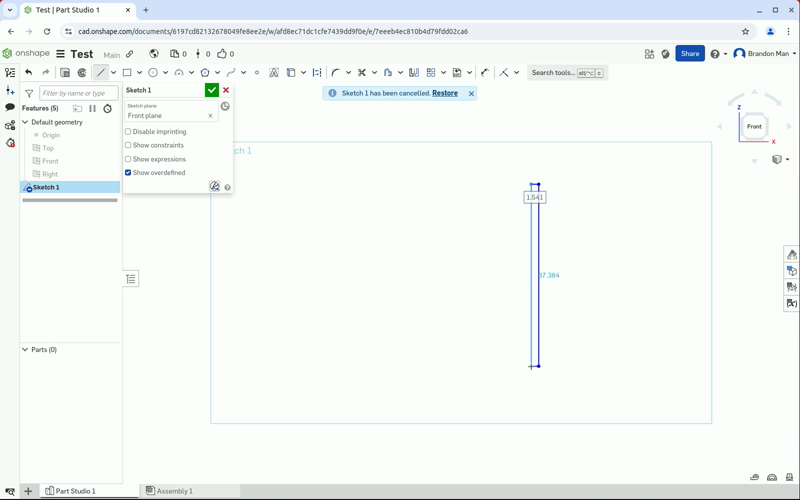
key(esc)
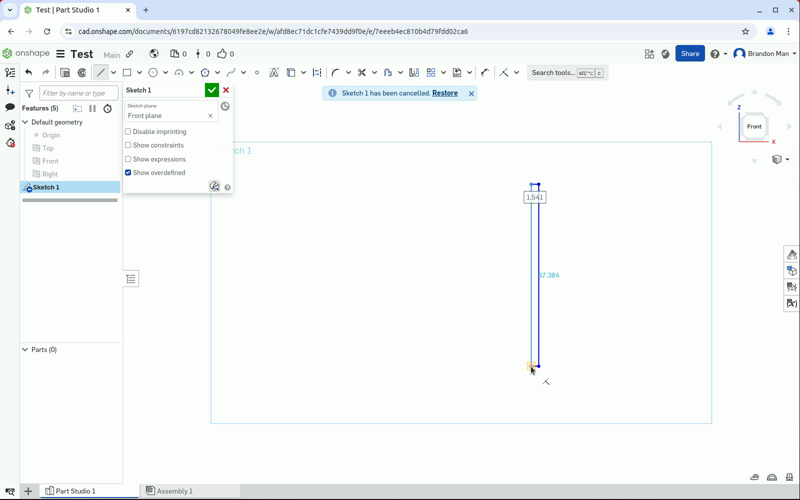
mouse_move(534, 344)
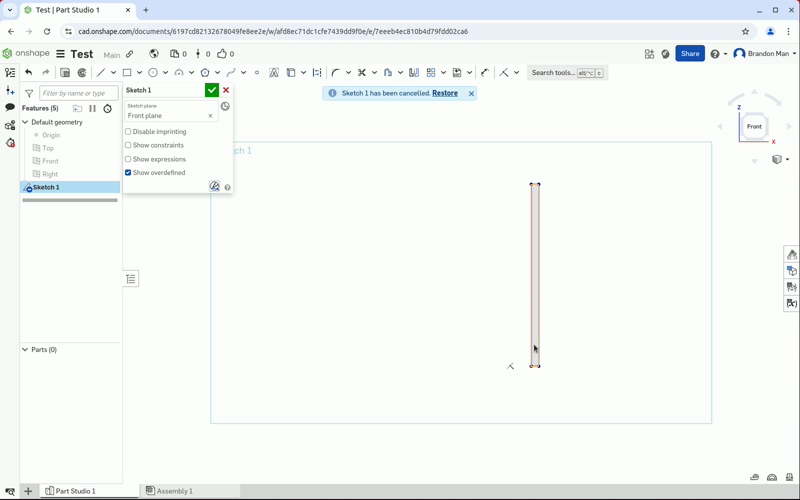
scroll(6)
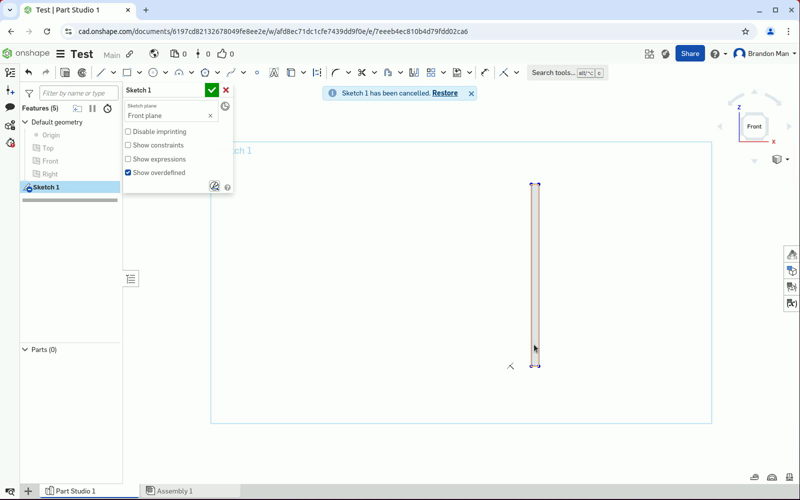
scroll(6)
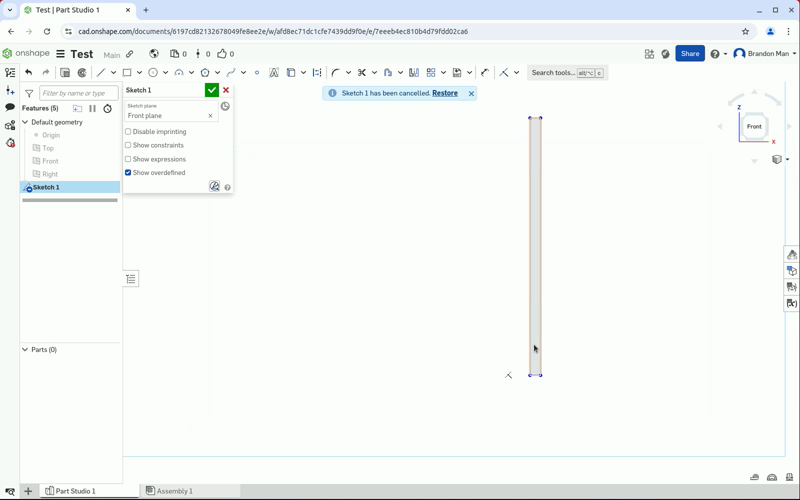
scroll(6)
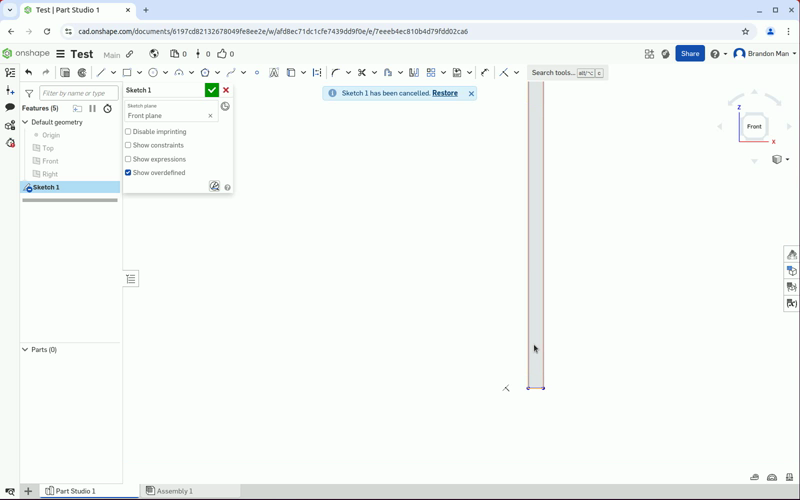
scroll(6)
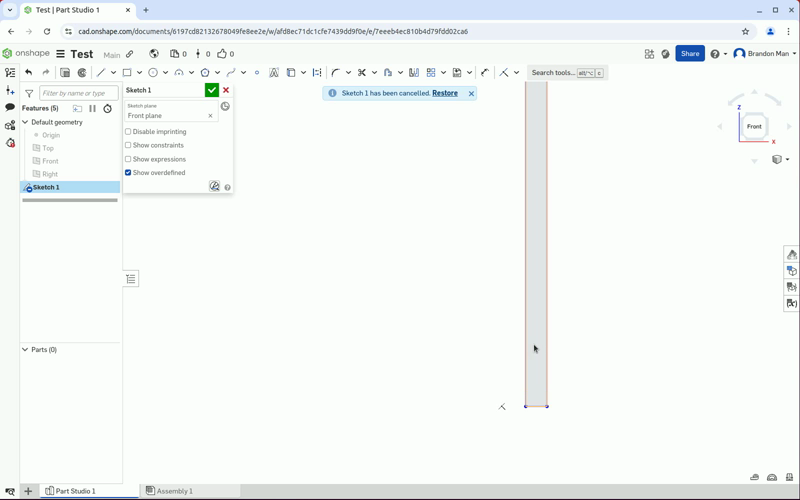
scroll(6)
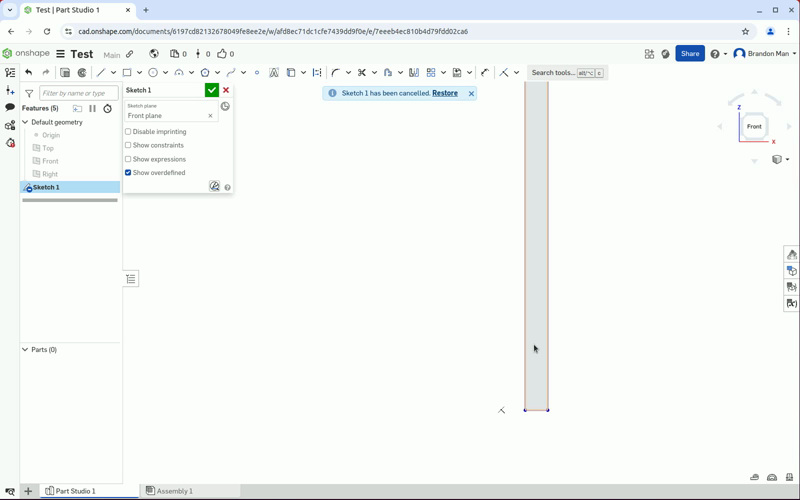
scroll(6)
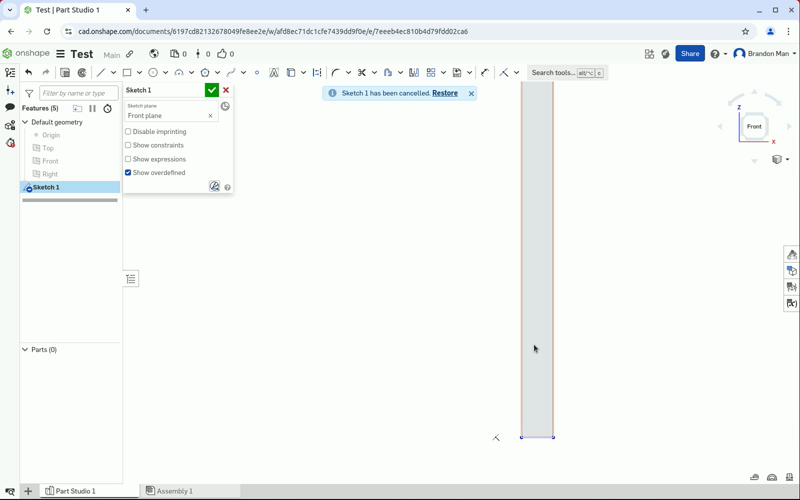
scroll(6)
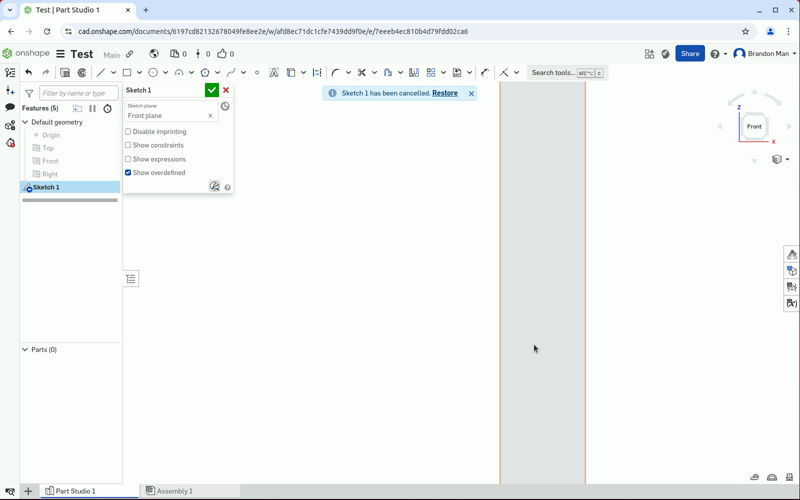
click(534, 344)
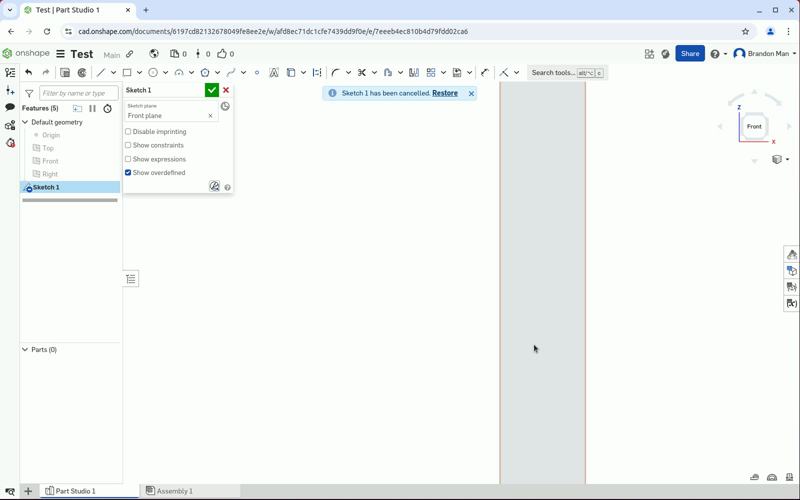
scroll(-6)
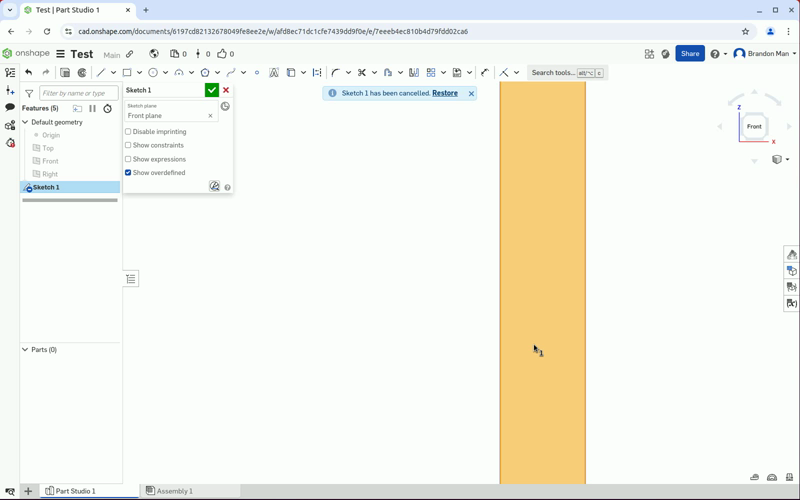
scroll(-6)
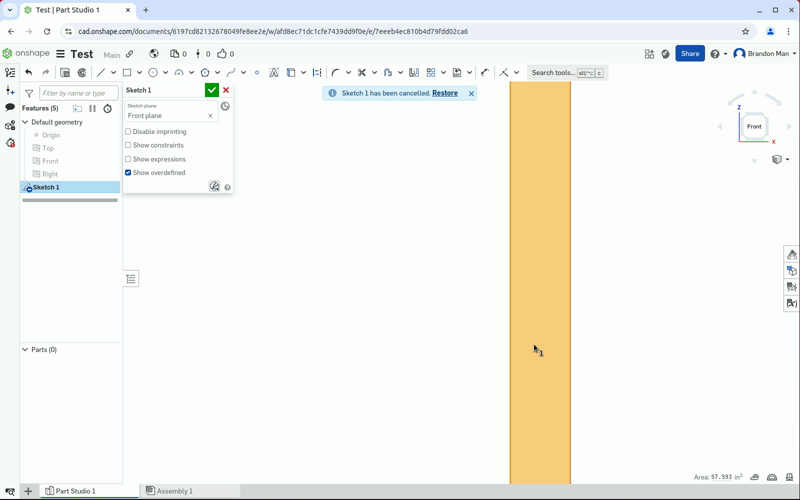
scroll(-6)
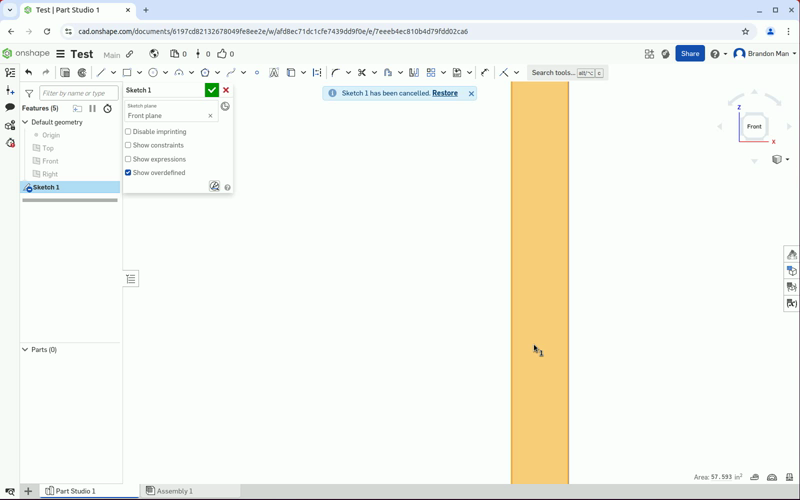
scroll(-6)
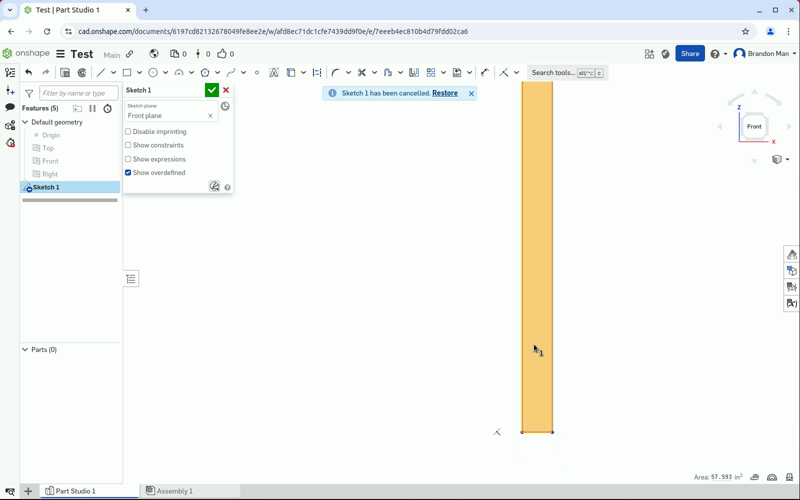
scroll(-6)
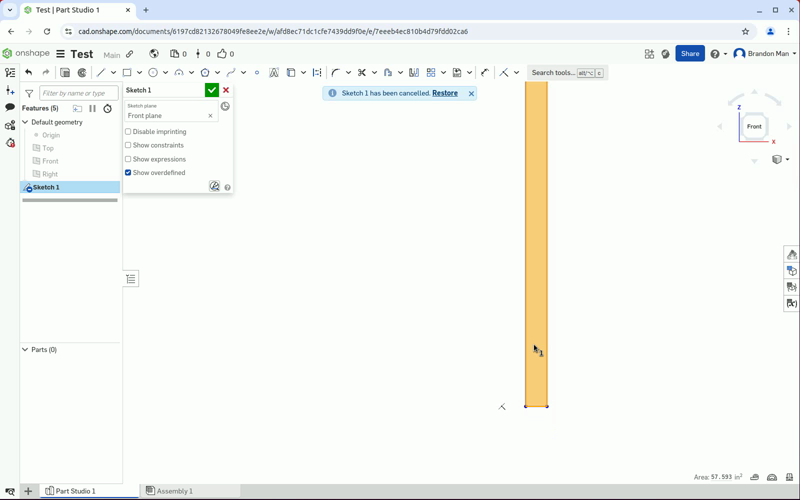
scroll(-6)
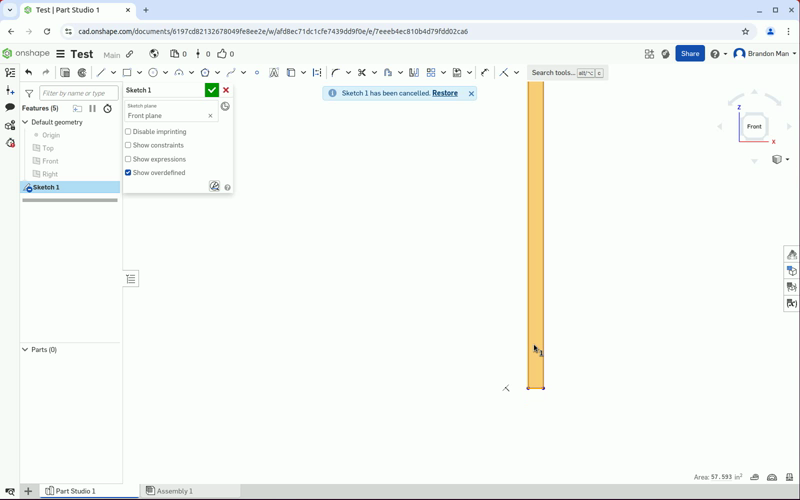
scroll(-6)
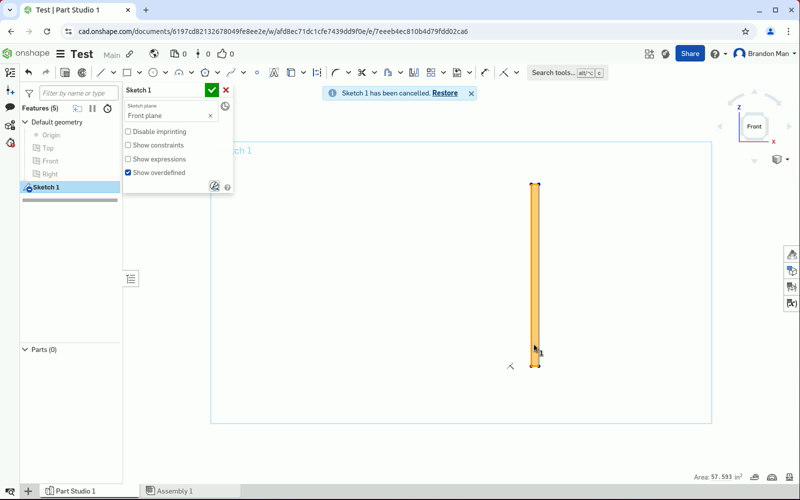
mouse_move(73, 352)
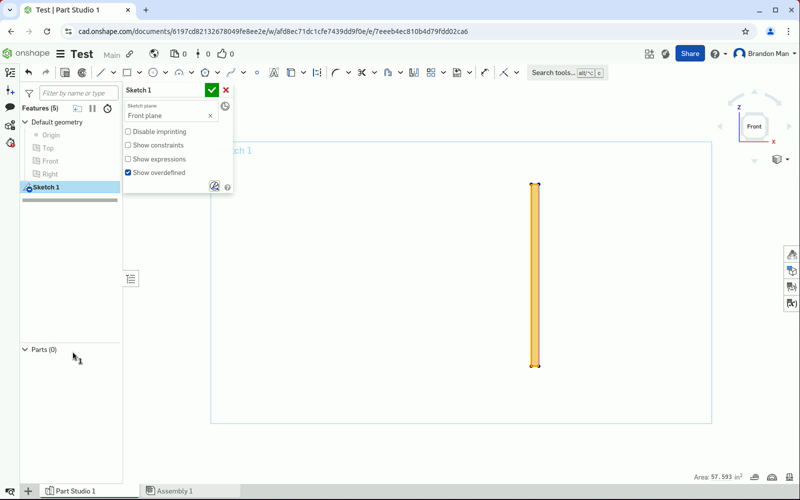
key(shift+y)
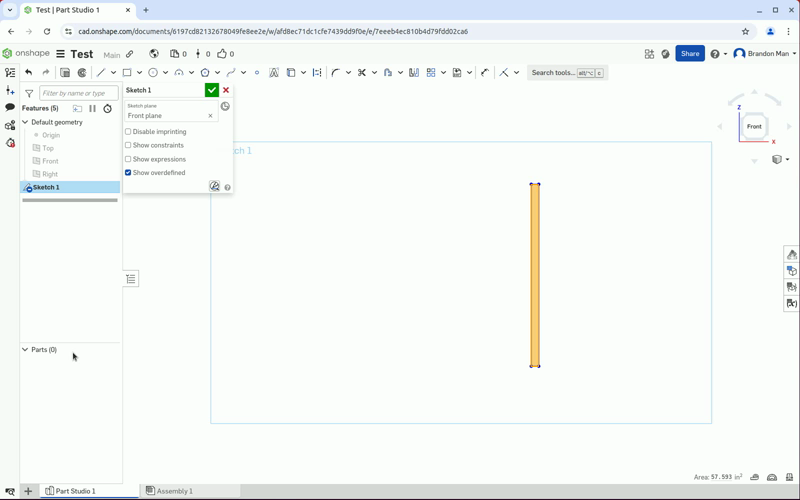
key(shift+e)
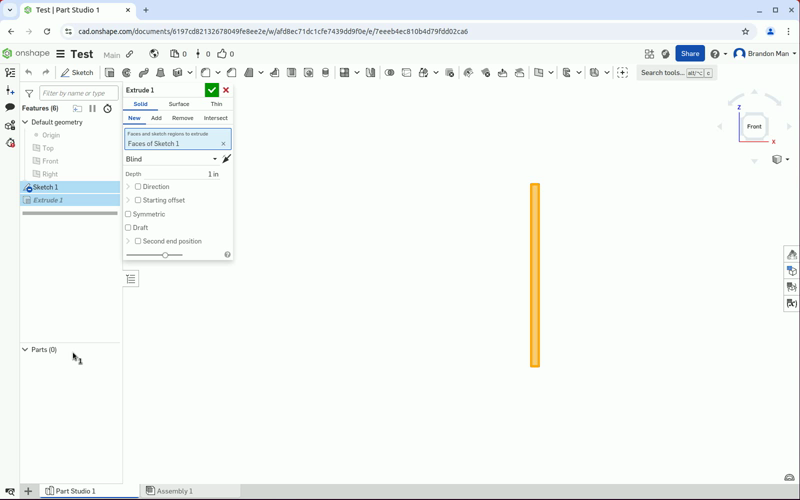
mouse_move(143, 106)
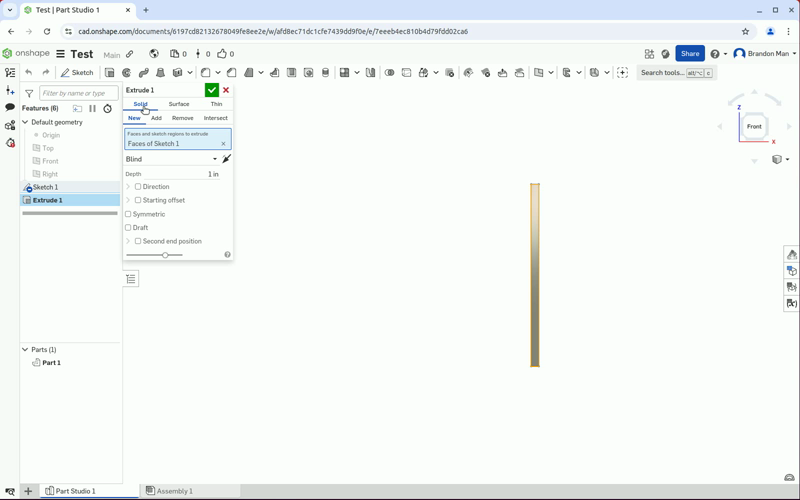
click(143, 106)
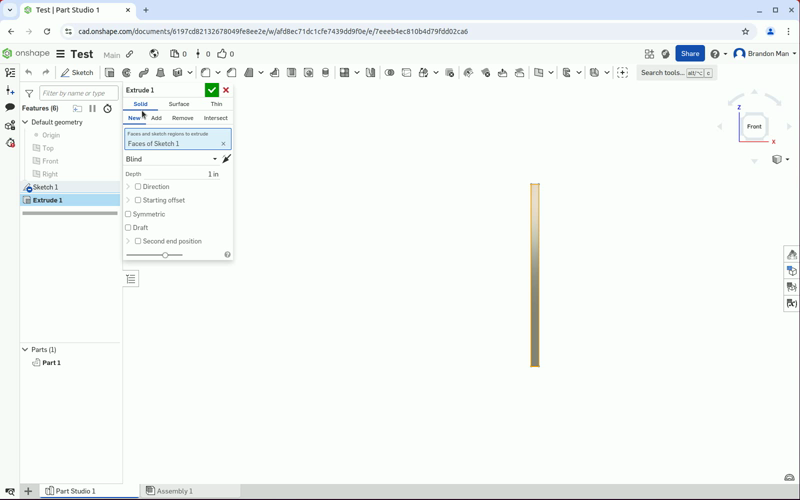
mouse_move(137, 120)
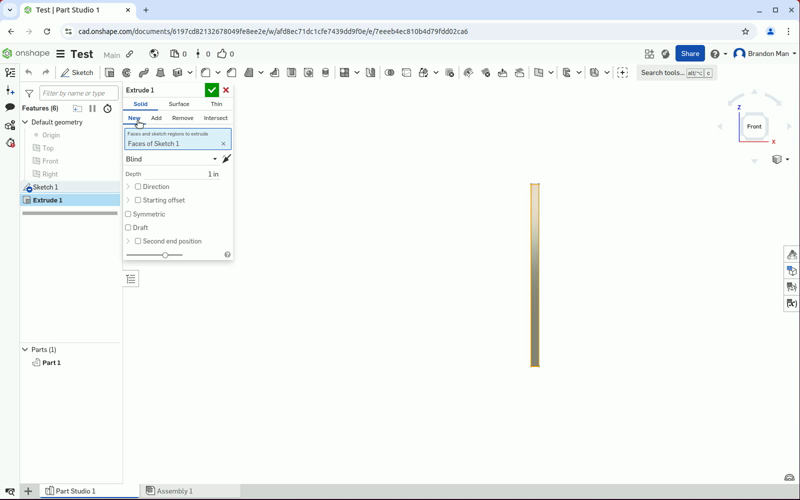
click(137, 120)
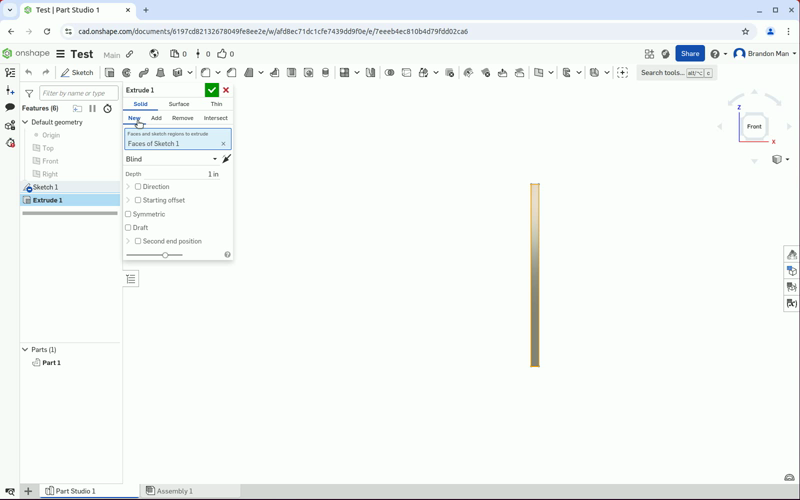
key(tab, 4)
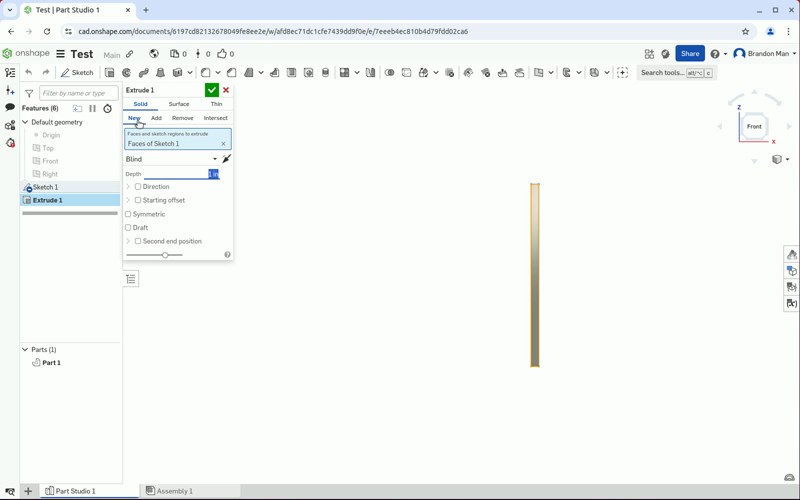
text(3.37)
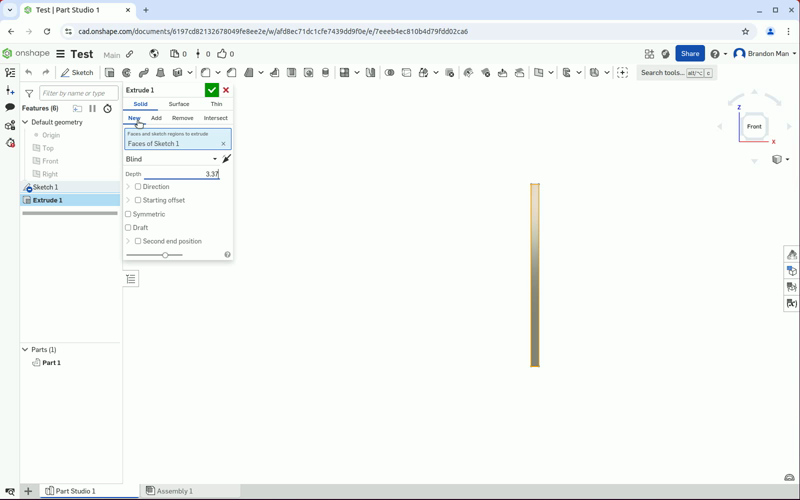
key(enter)
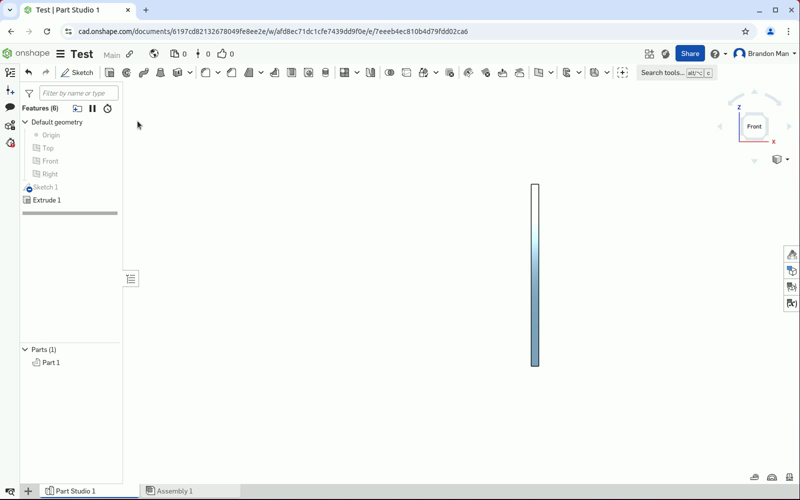
key(shift+h)
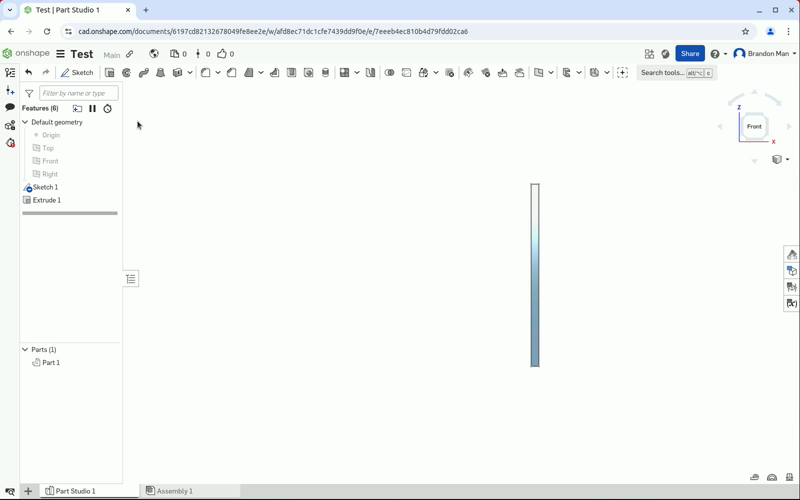
key(shift+h)
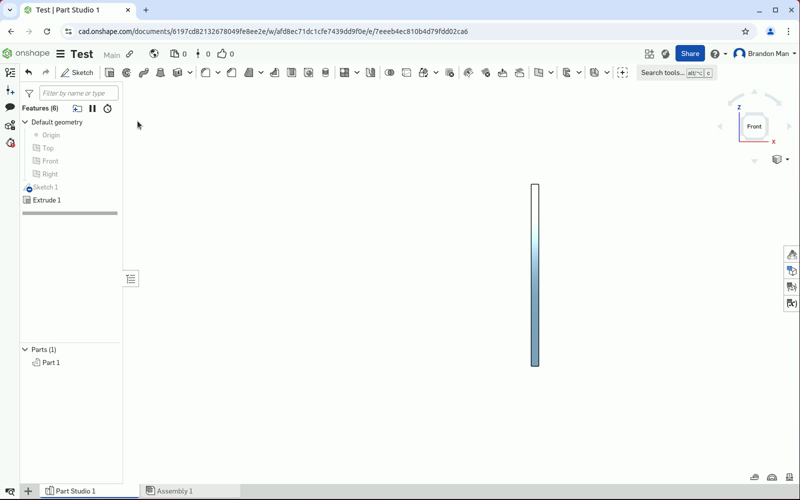
mouse_move(73, 189)
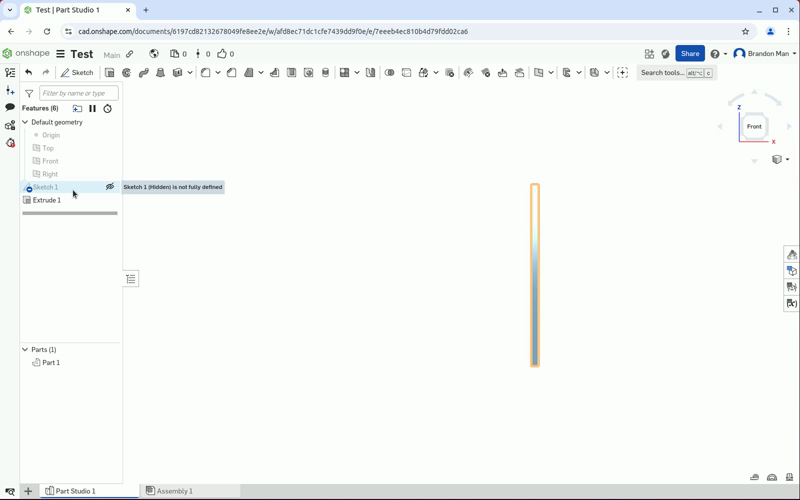
click(73, 189)
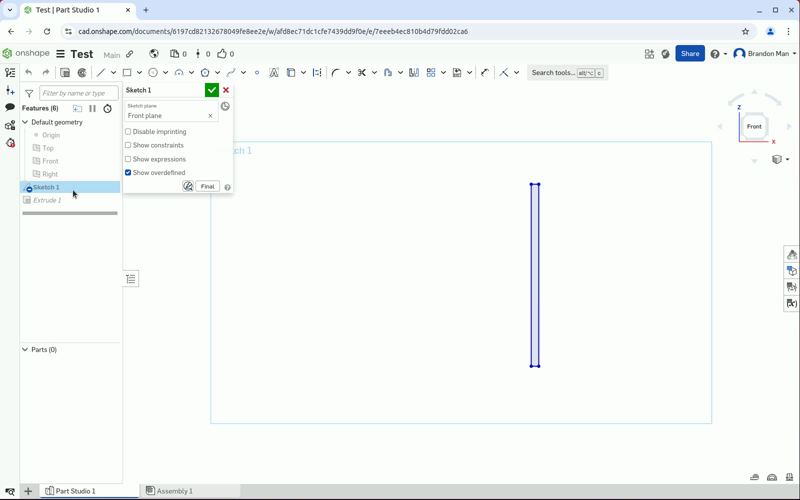
mouse_move(229, 92)
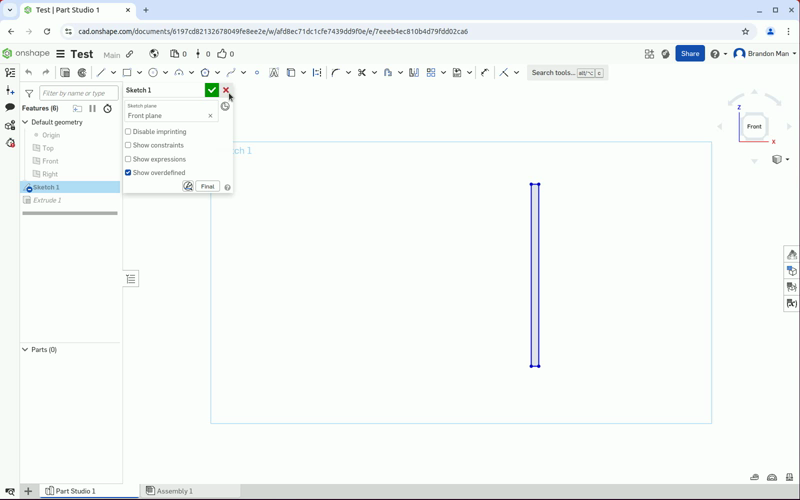
click(229, 92)
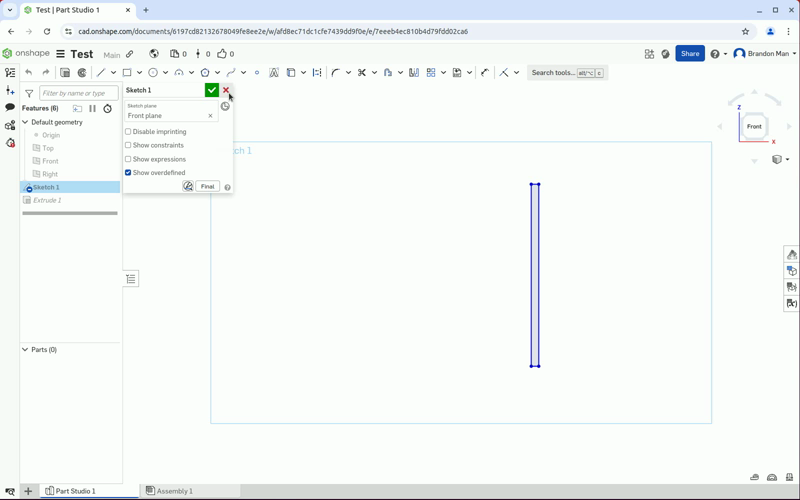
key(shift+s)
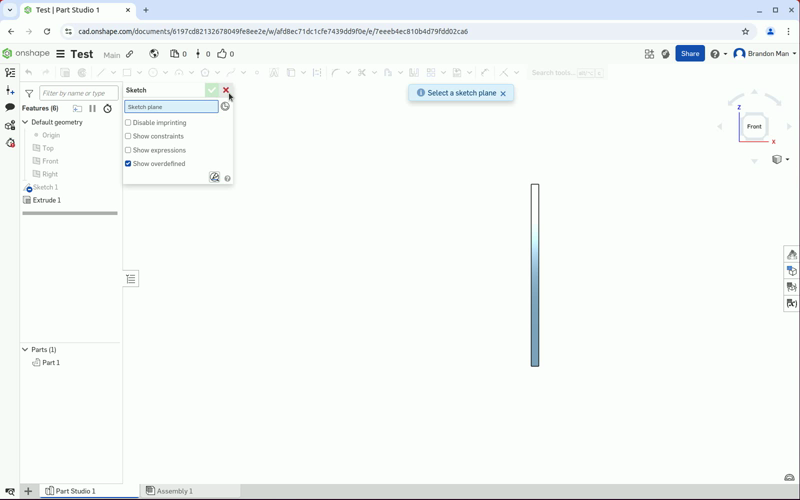
mouse_move(73, 163)
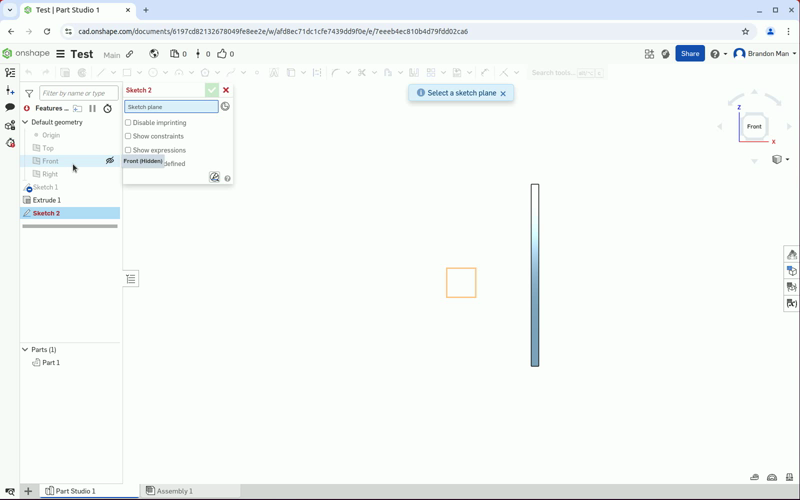
click(73, 163)
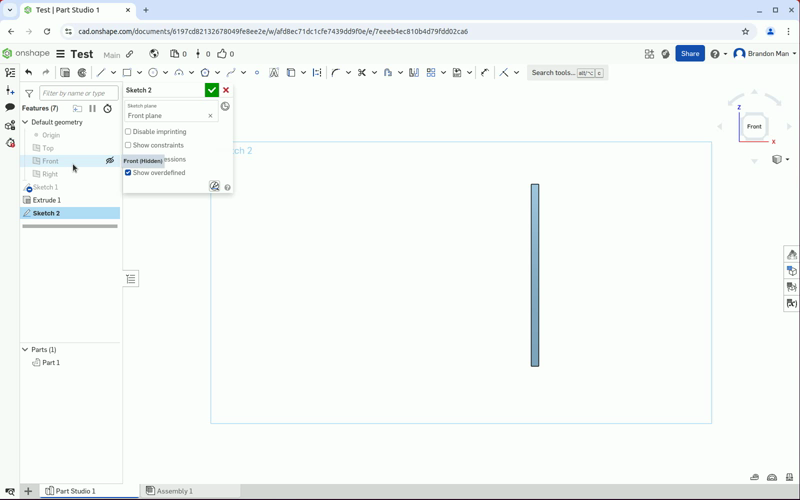
mouse_move(73, 352)
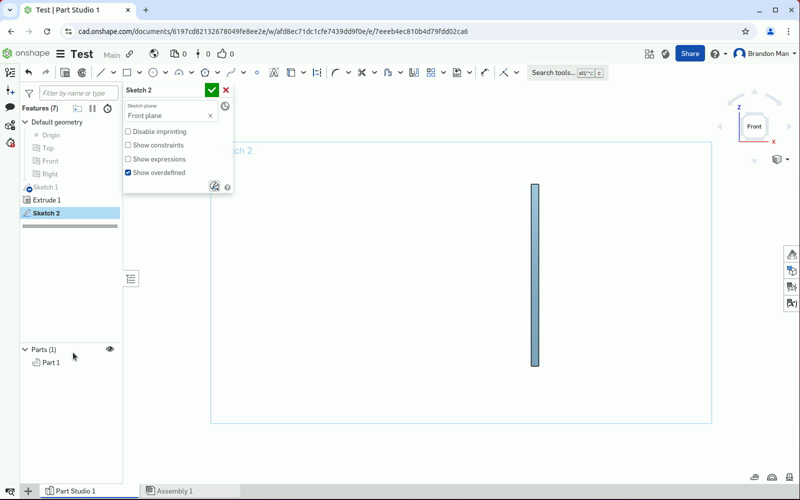
key(y)
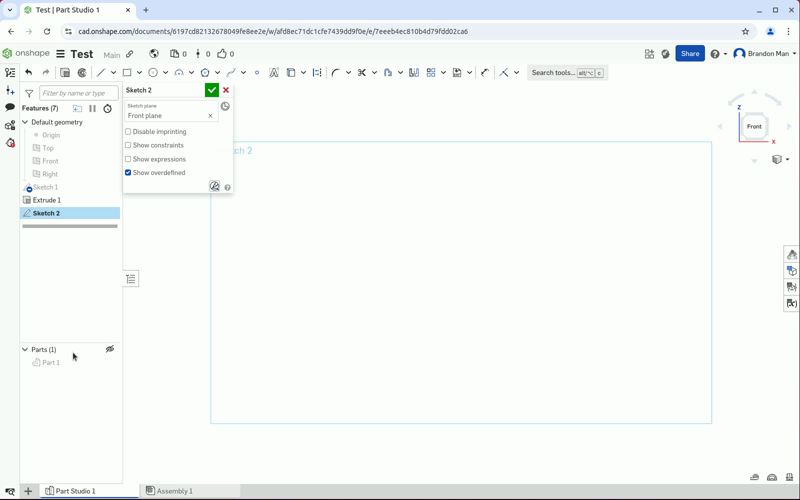
key(l)
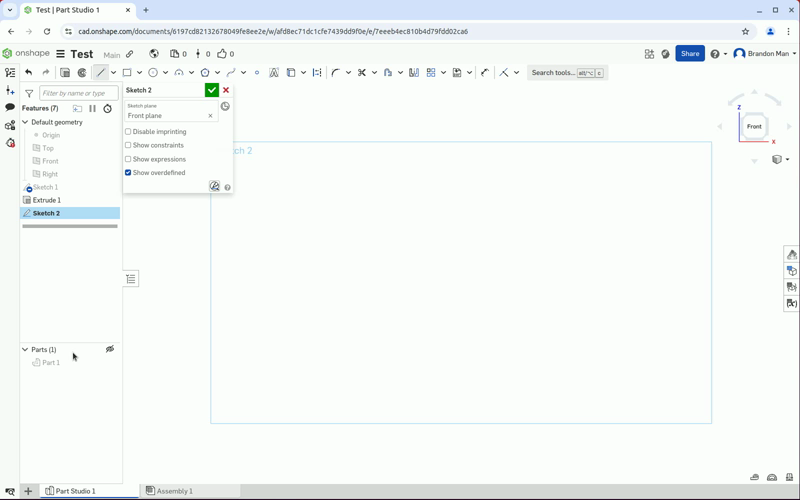
key_down(shift)
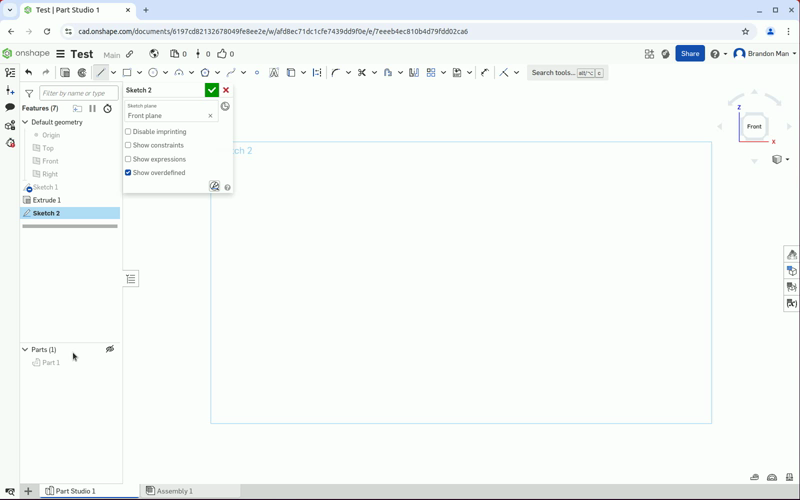
mouse_move(348, 366)
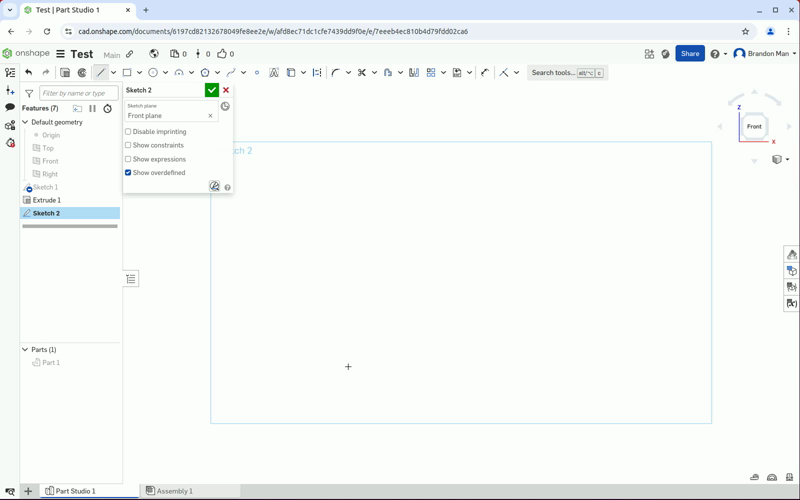
click(348, 366)
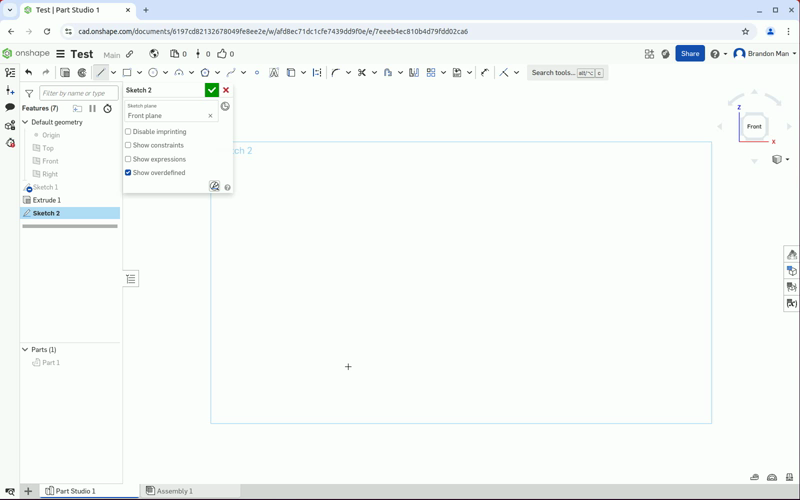
key_up(shift)
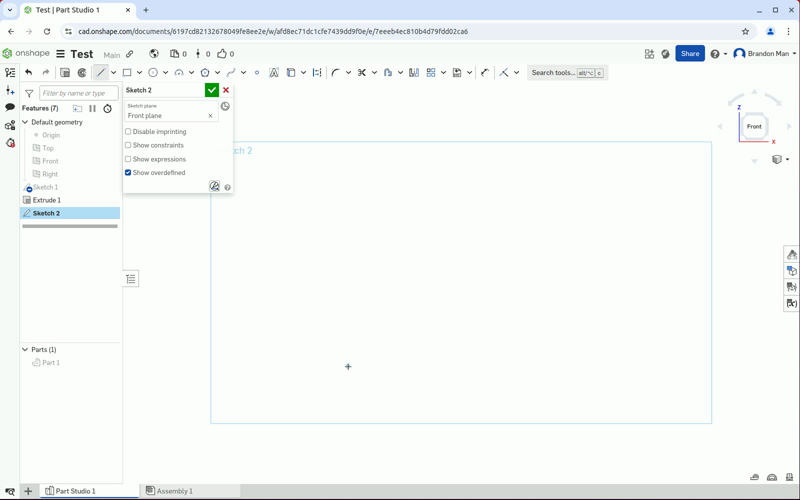
key_down(shift)
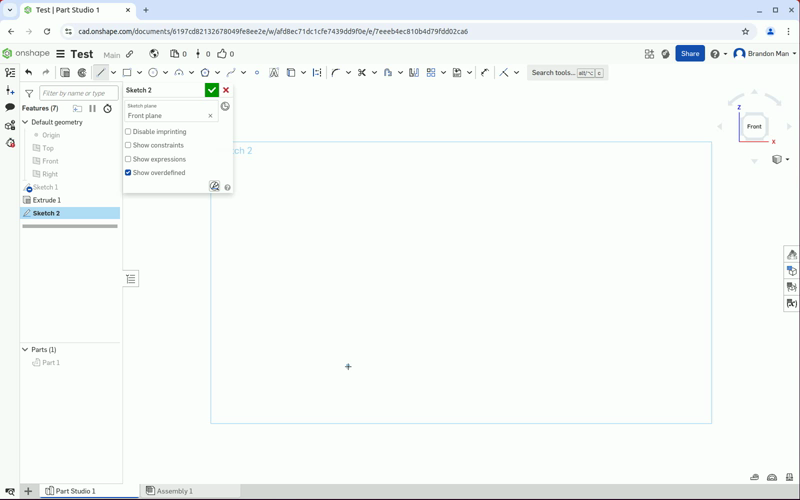
mouse_move(530, 366)
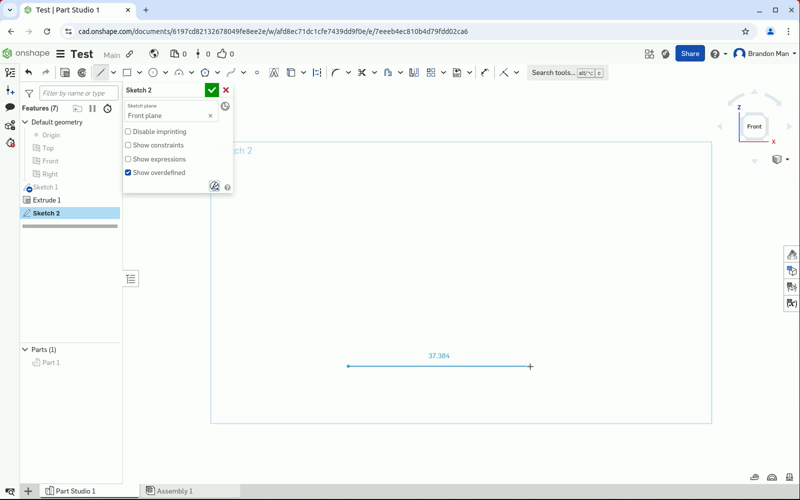
click(530, 366)
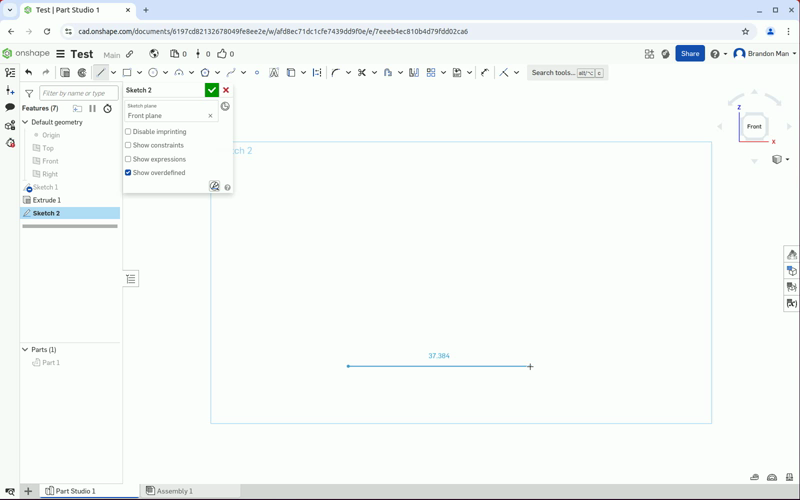
key_up(shift)
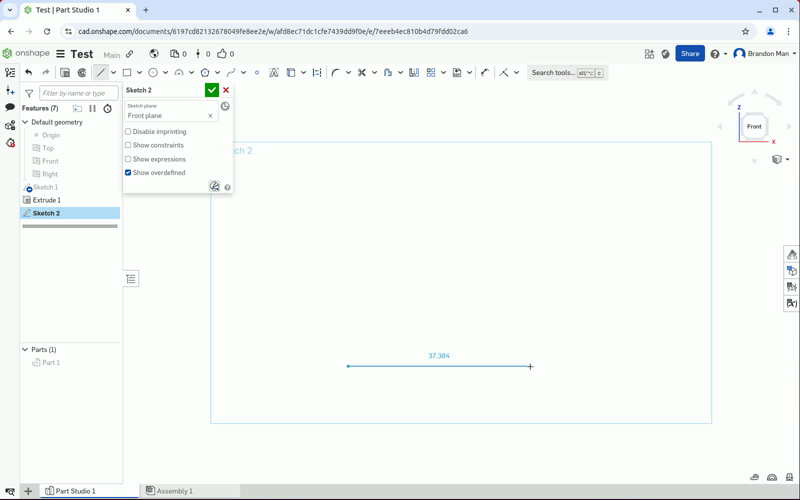
key_down(shift)
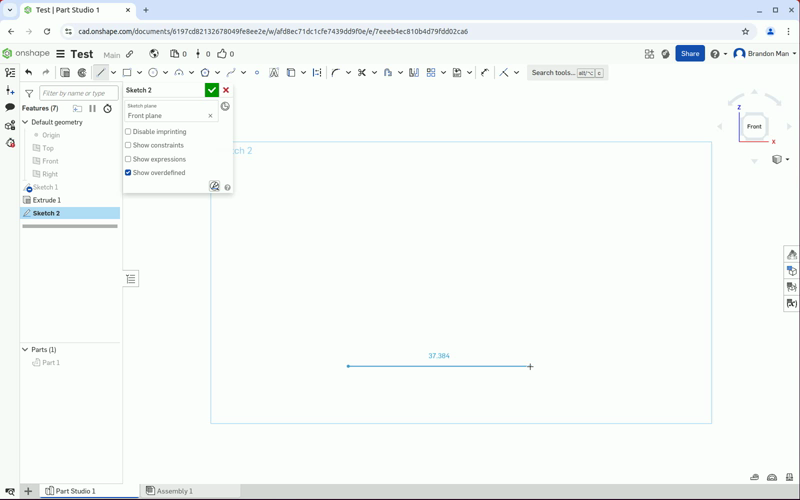
mouse_move(530, 184)
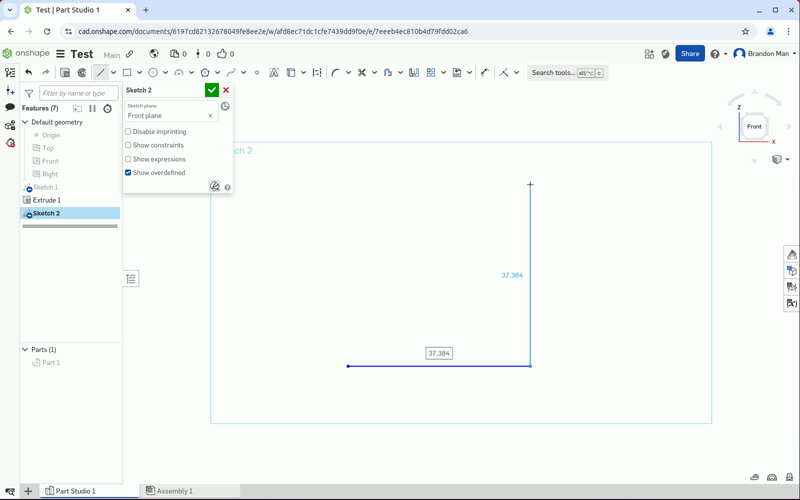
click(530, 184)
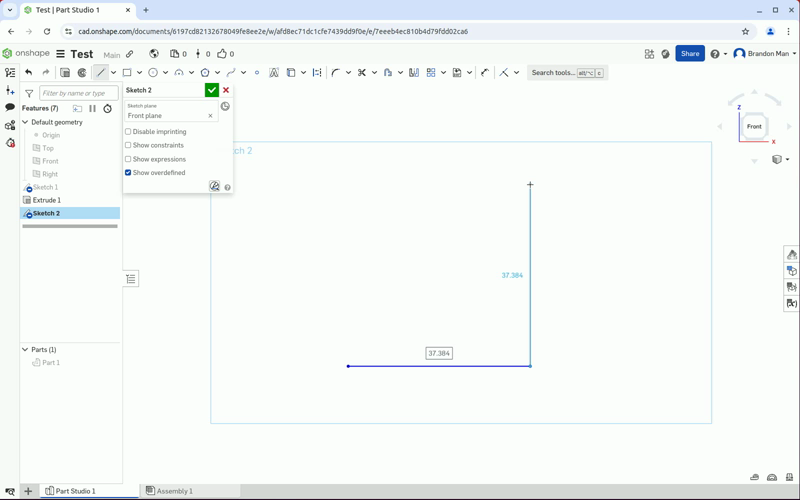
key_up(shift)
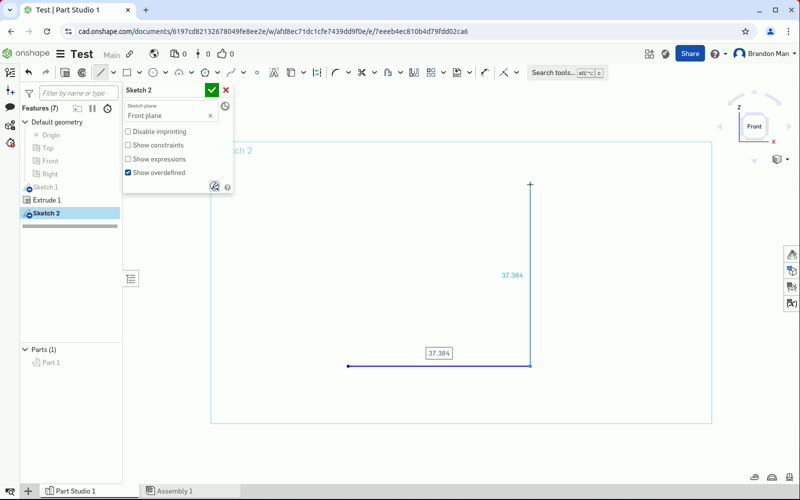
key_down(shift)
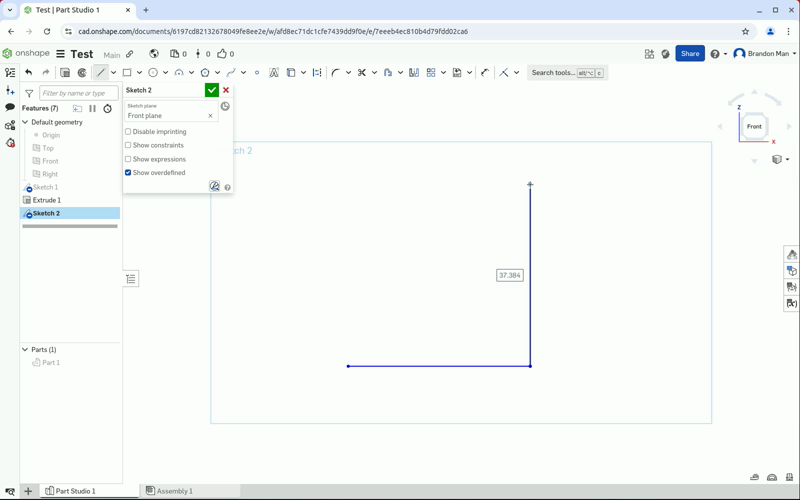
mouse_move(348, 366)
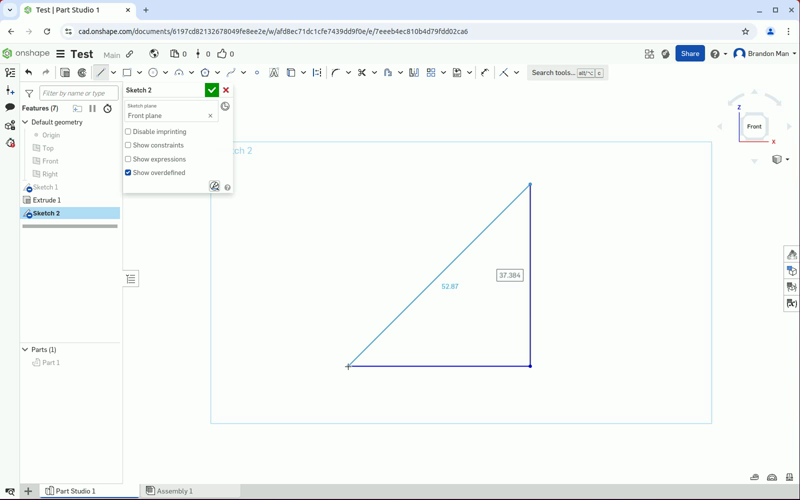
key_up(shift)
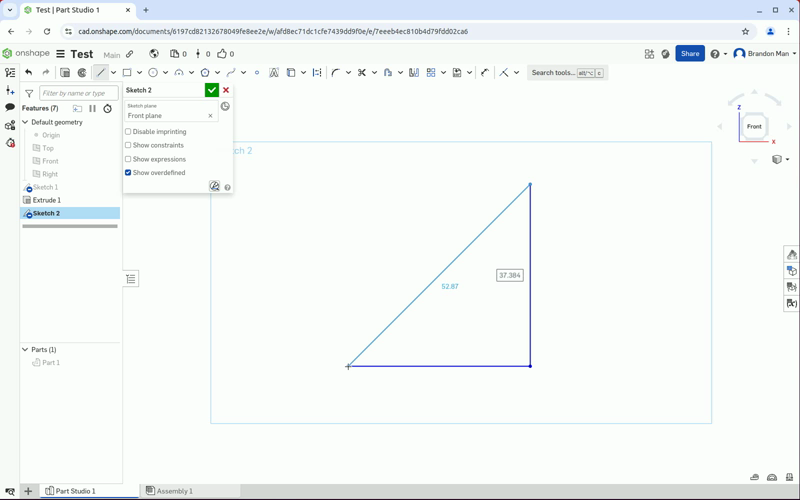
click(348, 366)
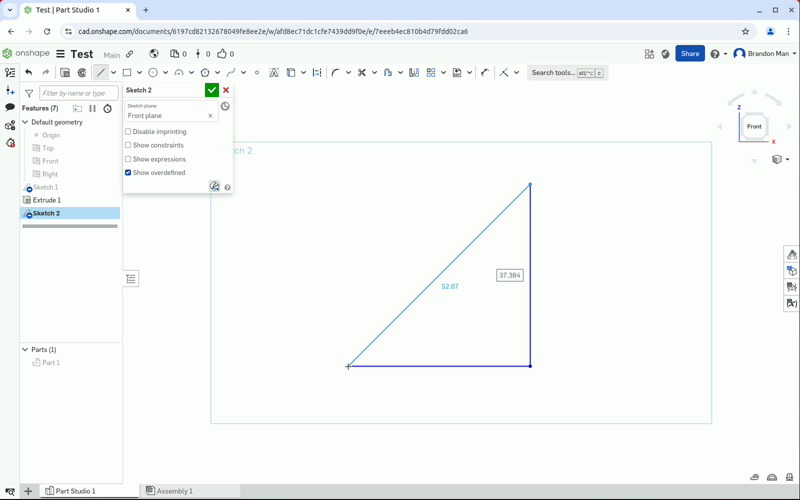
key(esc)
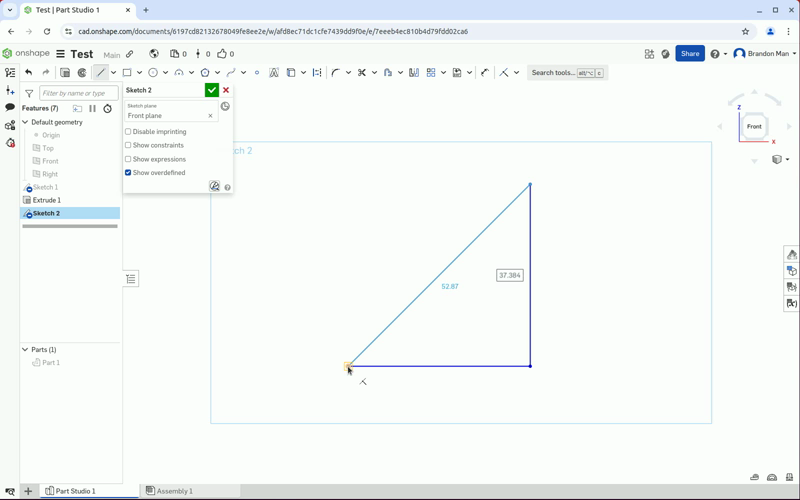
mouse_move(489, 245)
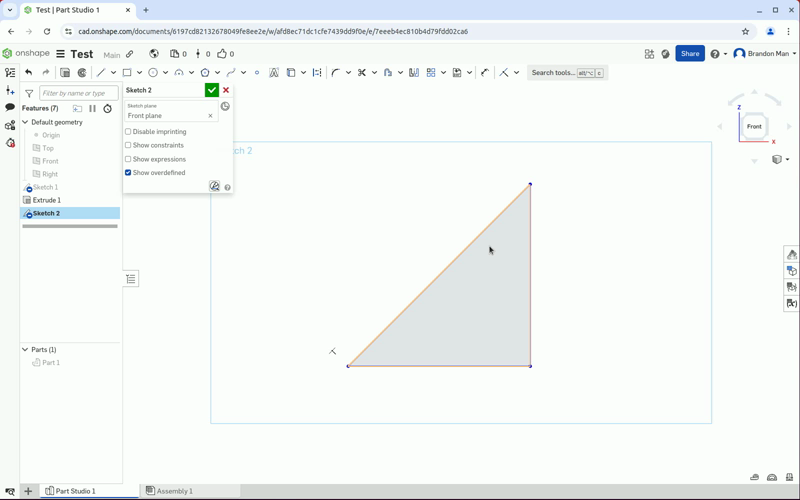
click(489, 245)
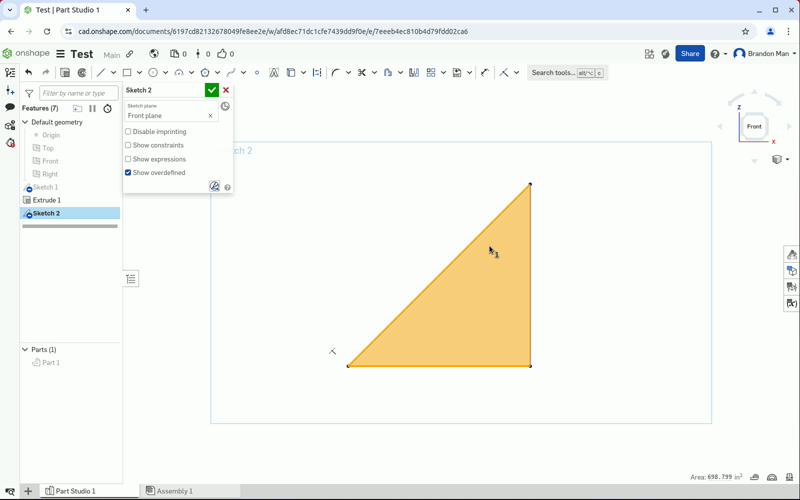
mouse_move(73, 352)
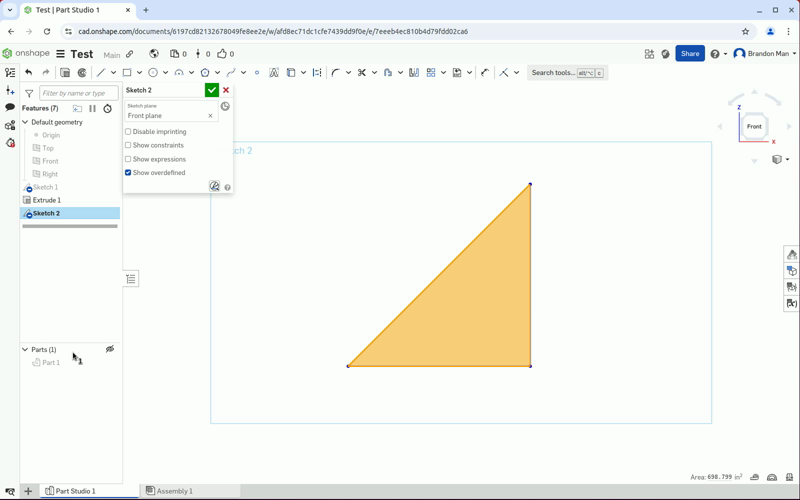
key(shift+y)
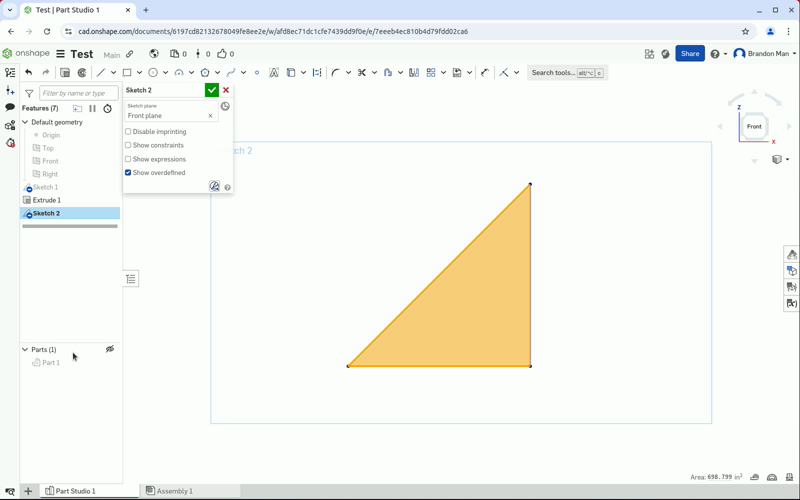
key(shift+e)
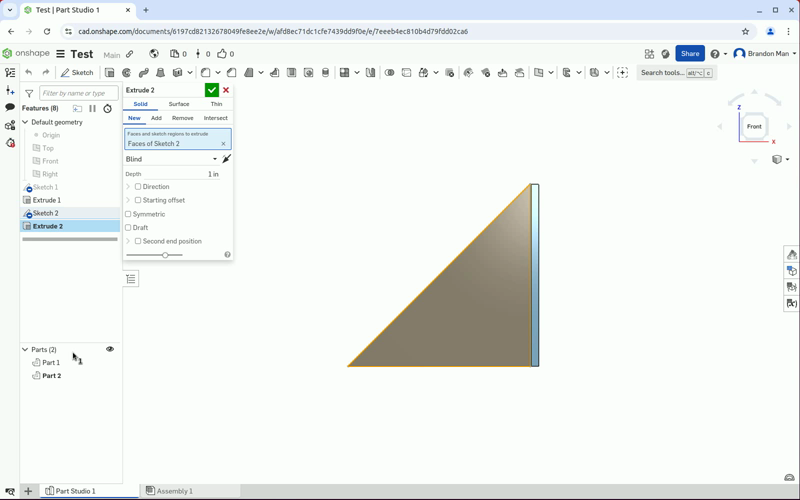
mouse_move(143, 106)
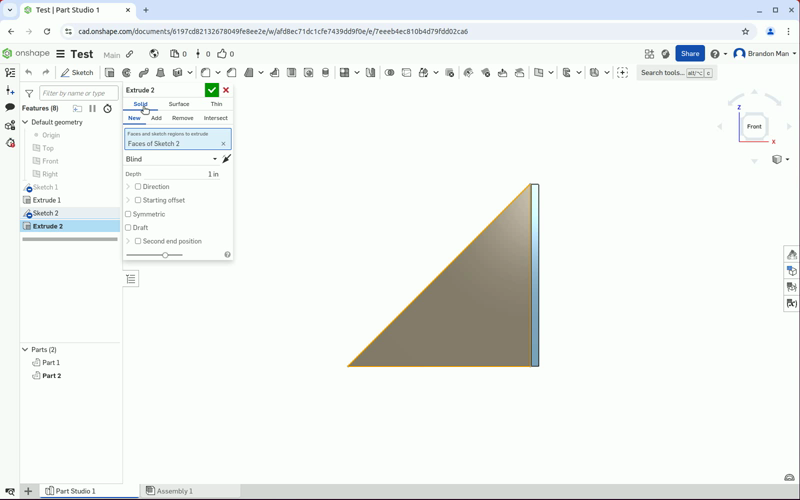
click(143, 106)
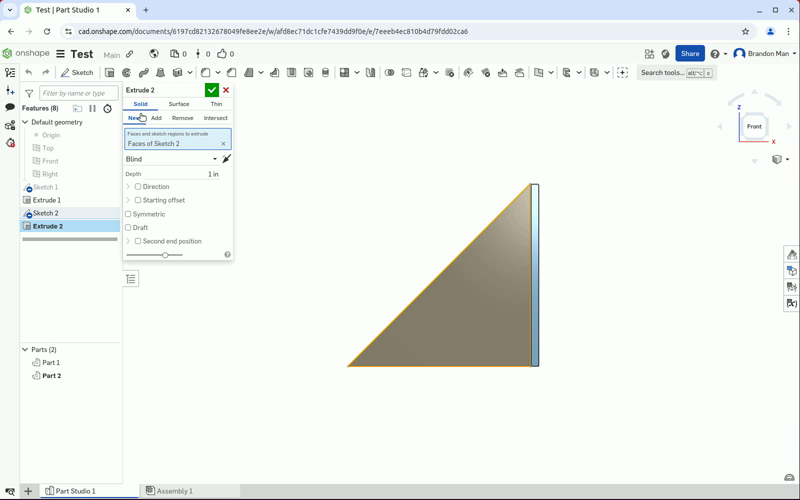
mouse_move(137, 120)
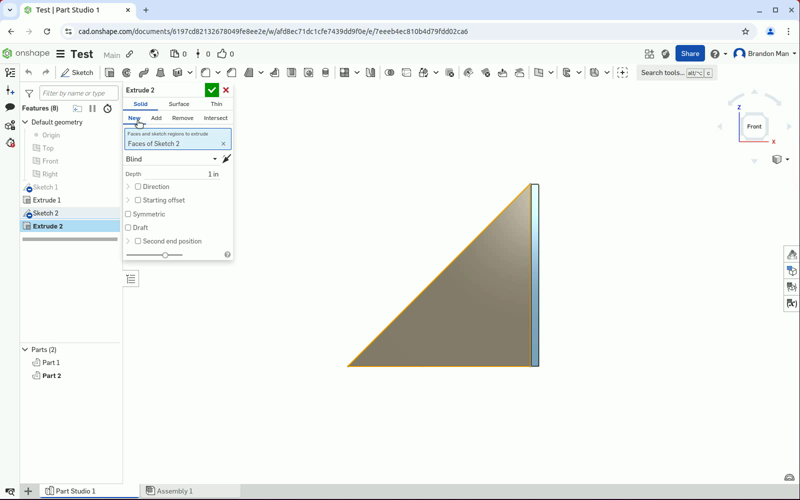
click(137, 120)
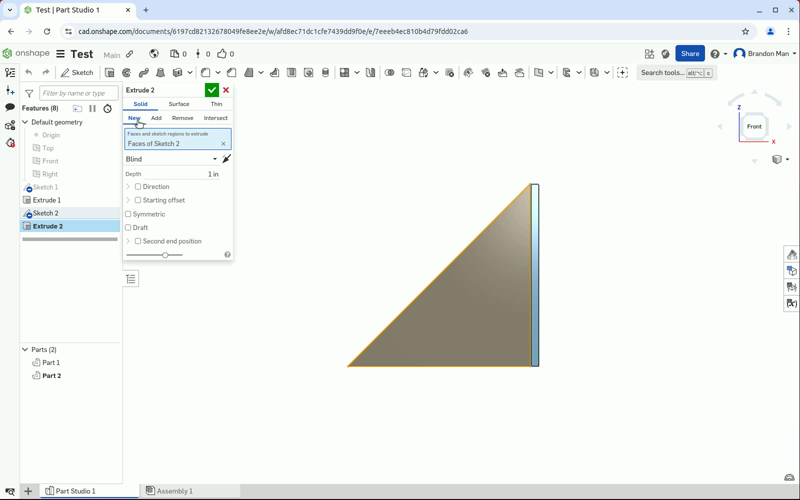
key(tab, 4)
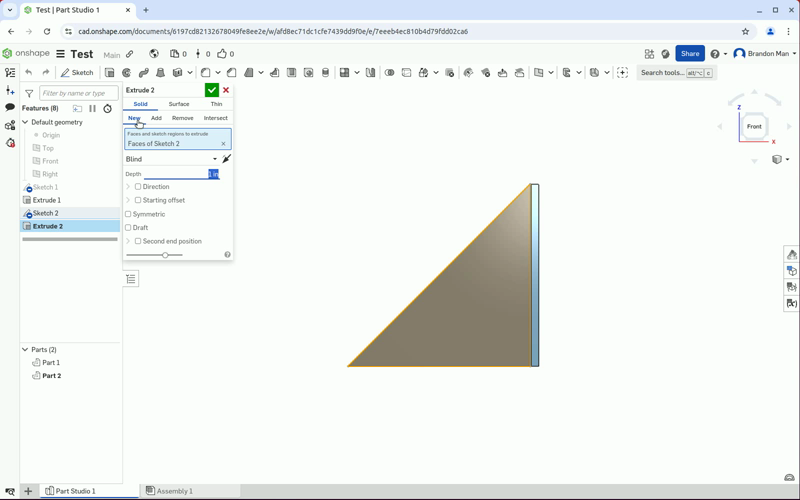
text(3.37)
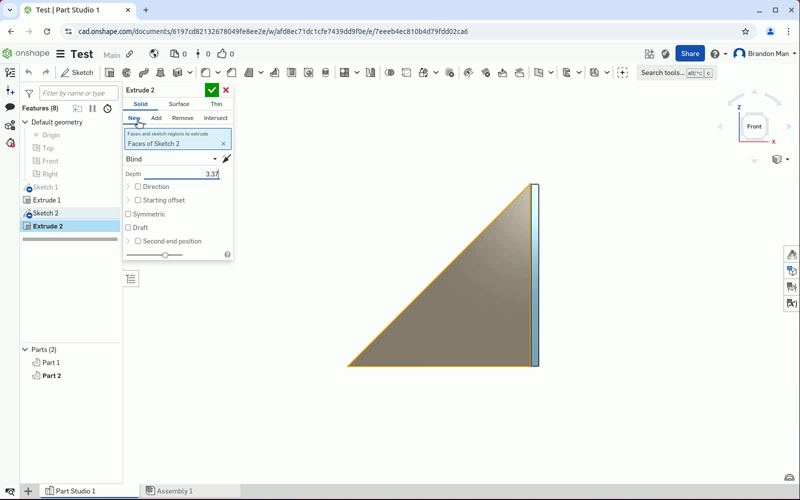
key(enter)
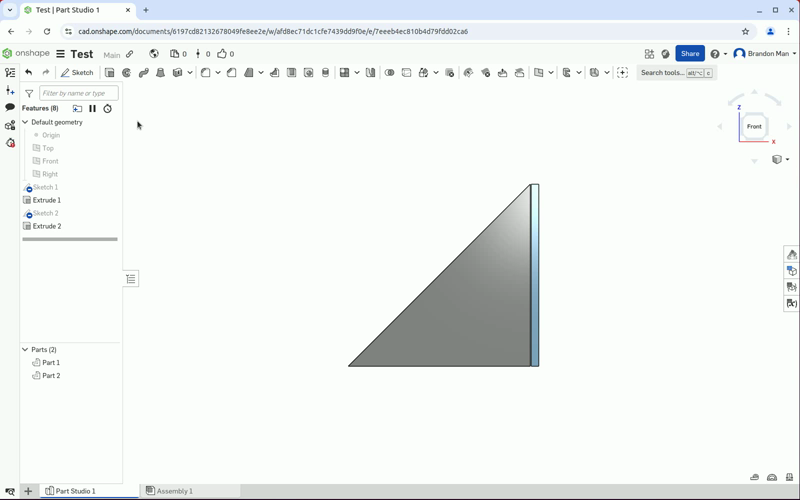
key(shift+h)
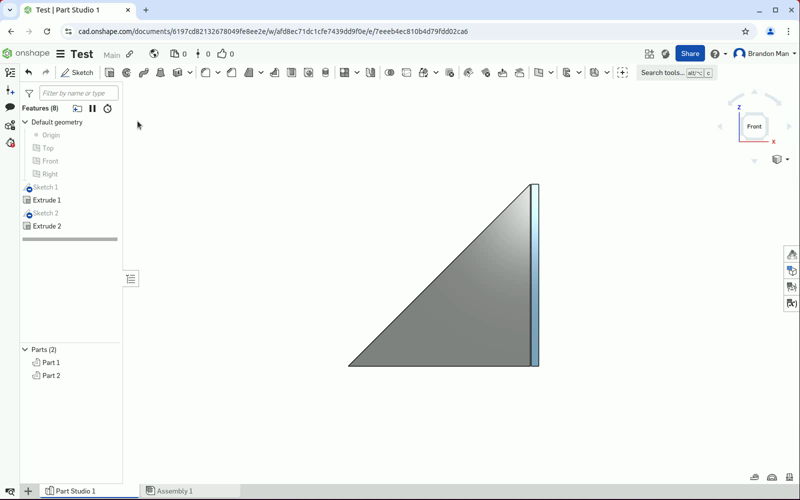
key(shift+h)
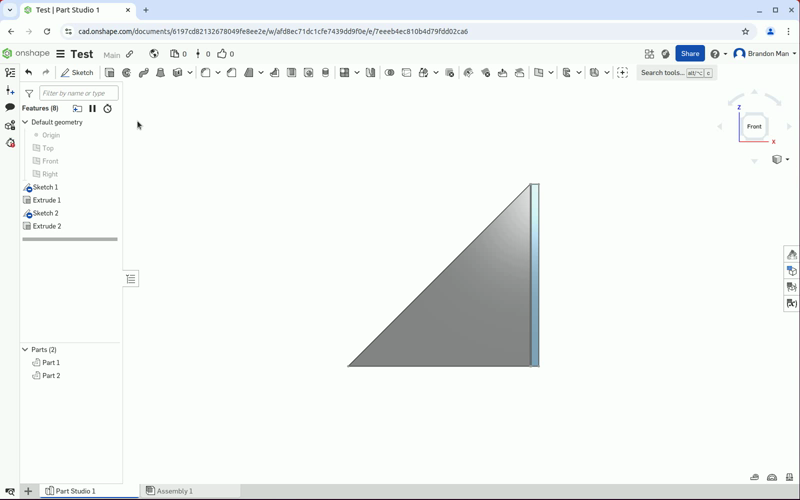
key(shift+7)
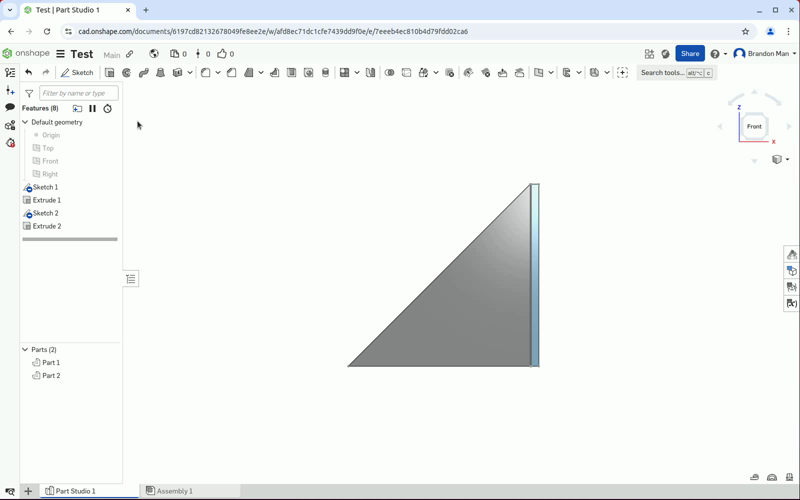
key(left, 2)
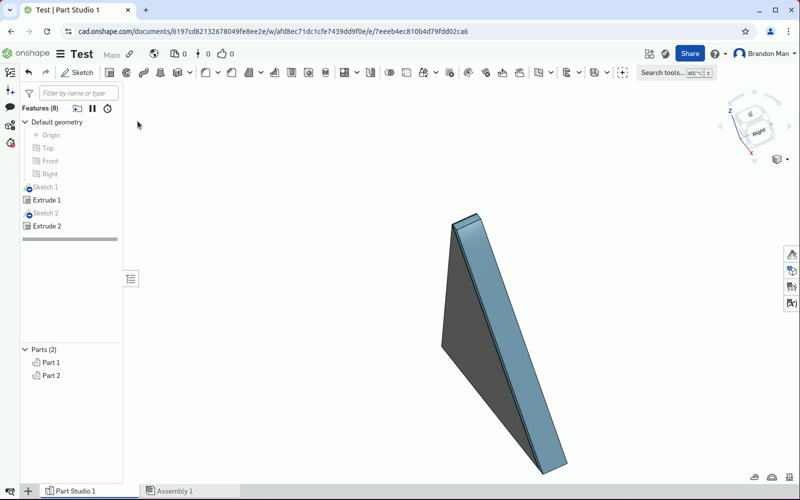
key(down, 2)
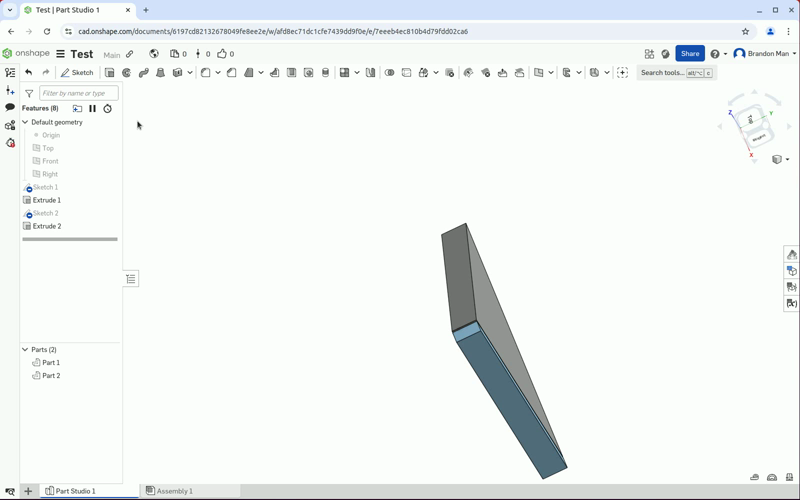
key(up, 2)
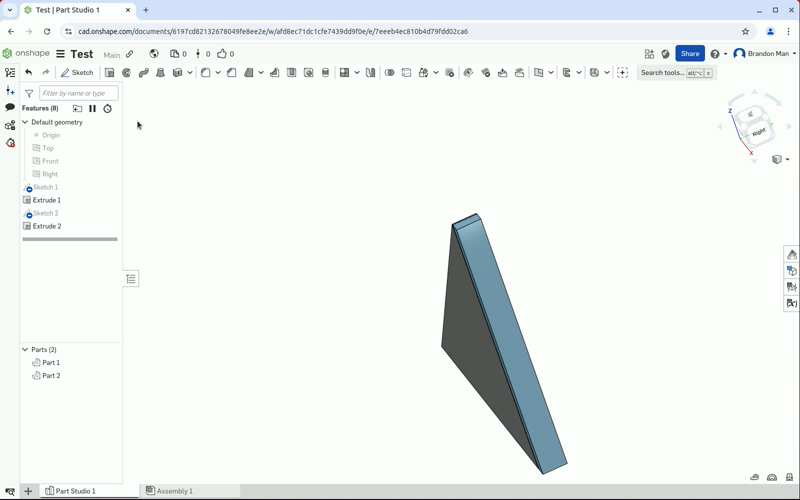
key(right, 2)
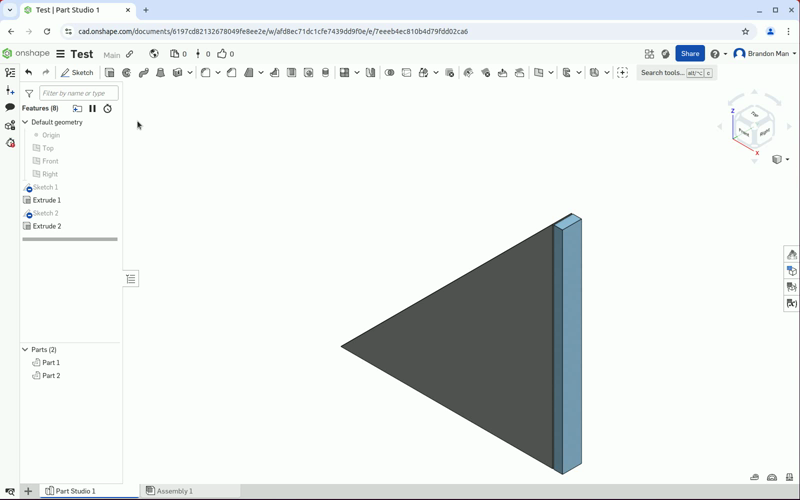
mouse_move(73, 189)
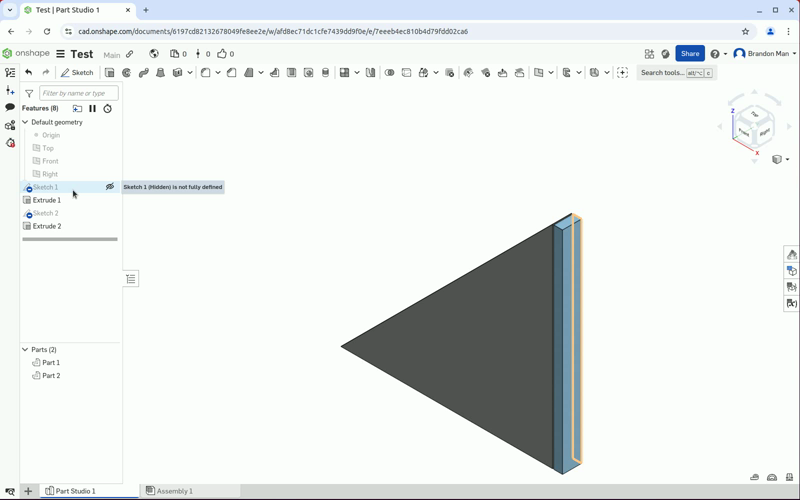
click(73, 189)